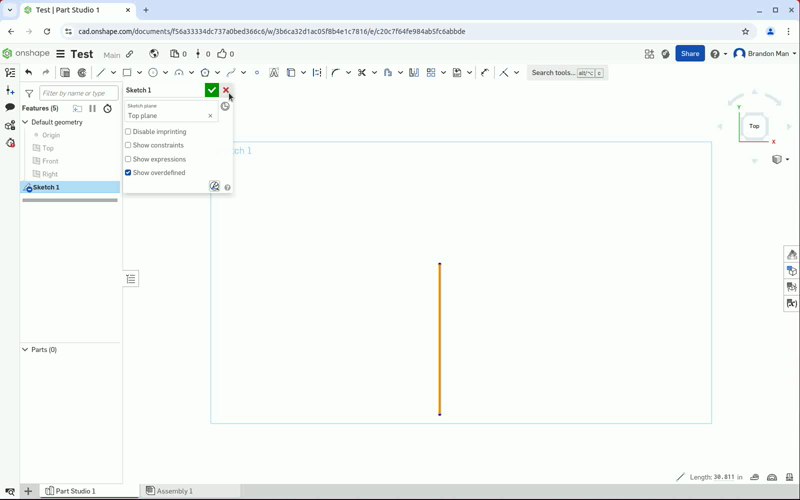
key(shift+h)
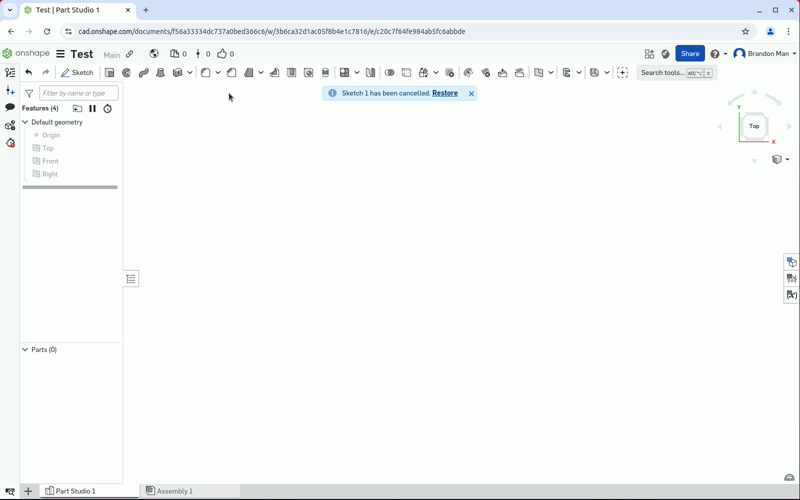
mouse_move(73, 352)
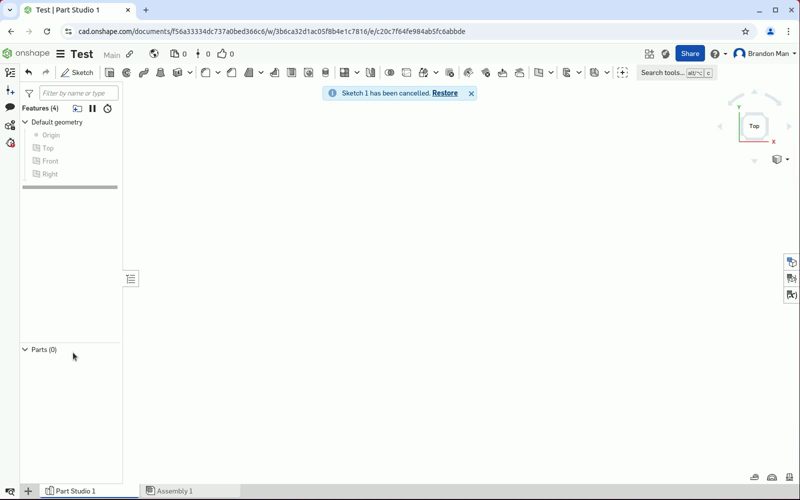
key(y)
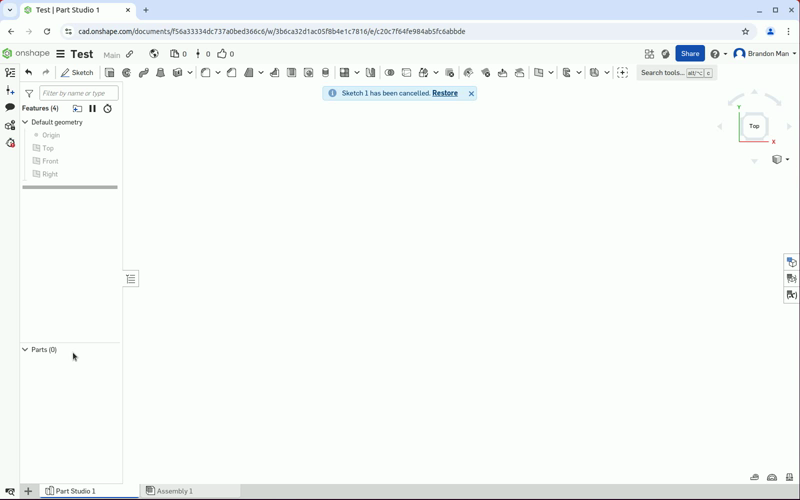
key(shift+p)
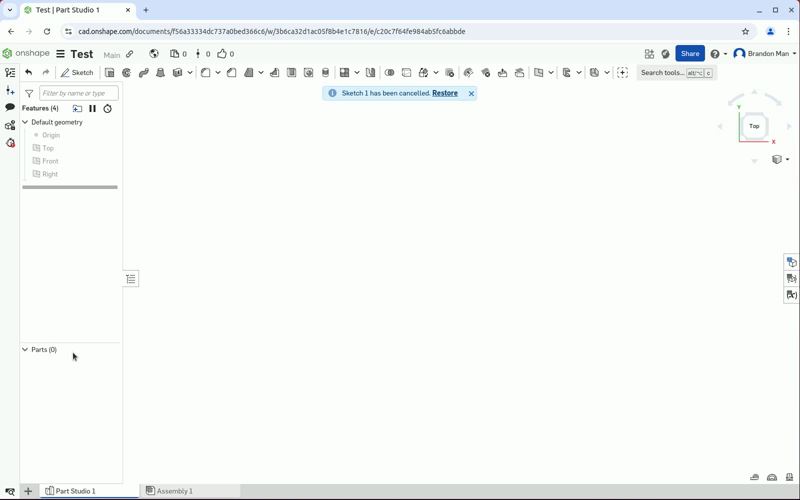
key(space)
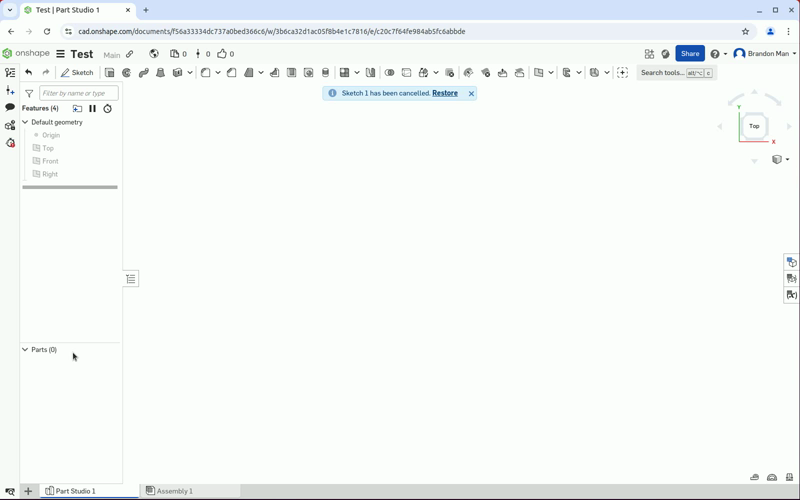
key_down(shift)
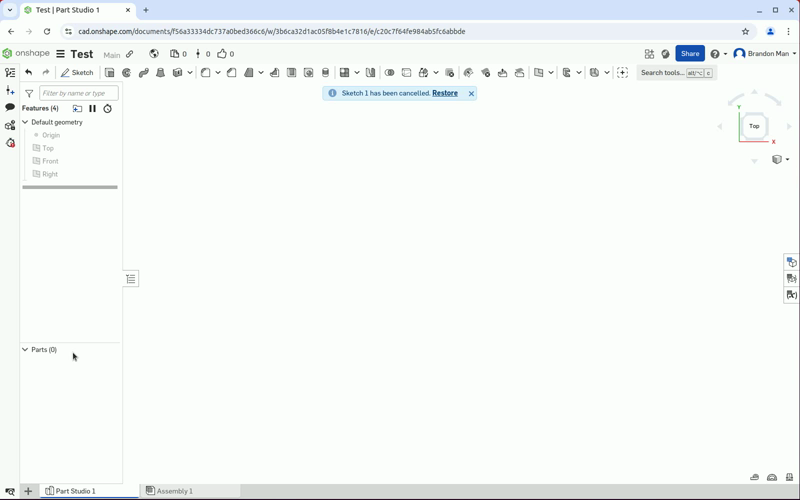
key(up)
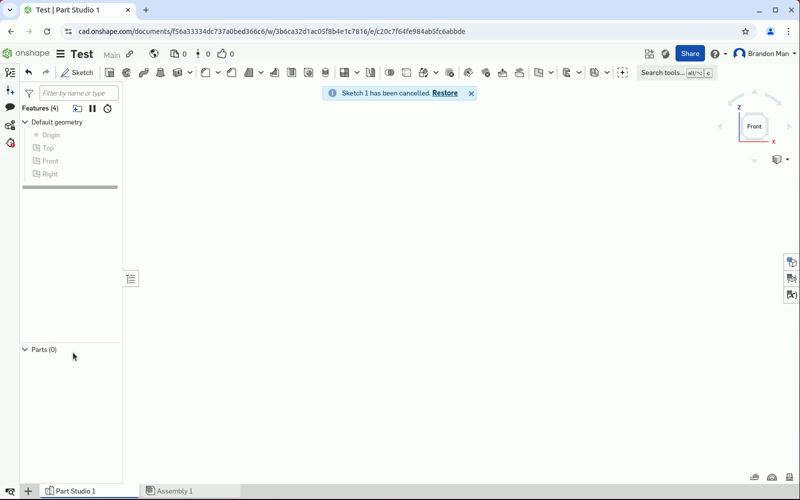
key_up(shift)
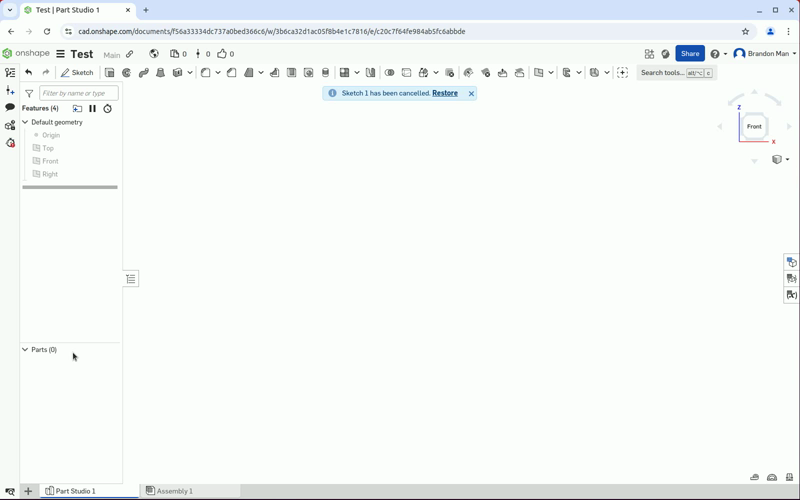
mouse_move(73, 352)
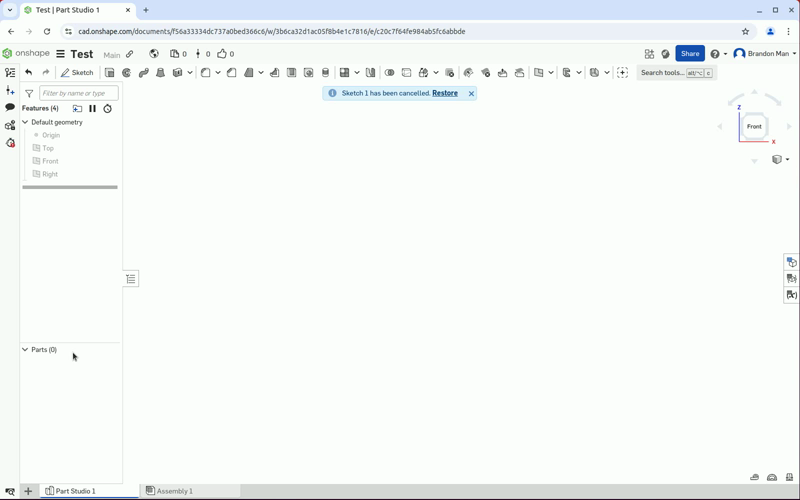
key(shift+y)
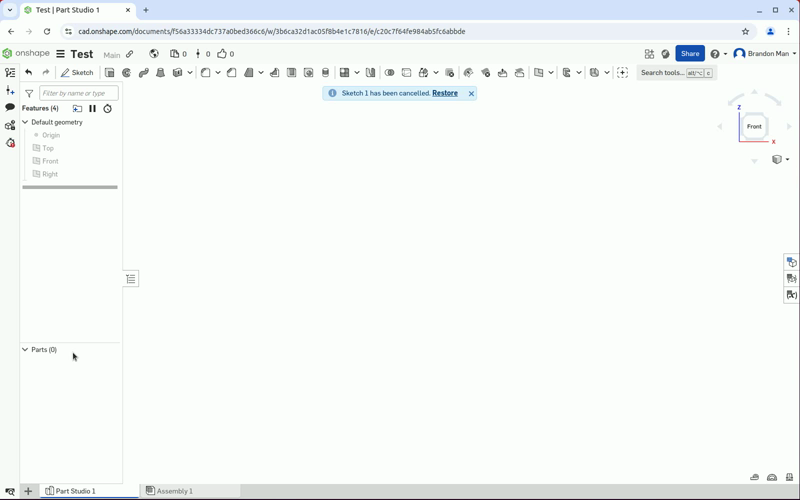
key(shift+s)
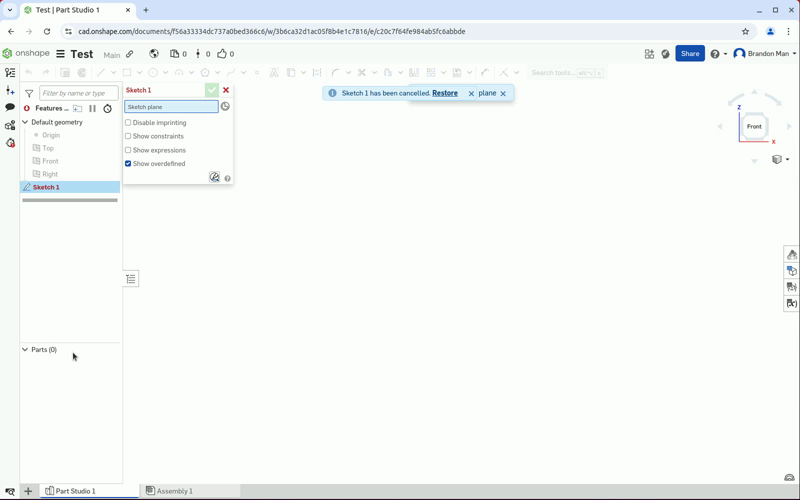
mouse_move(73, 163)
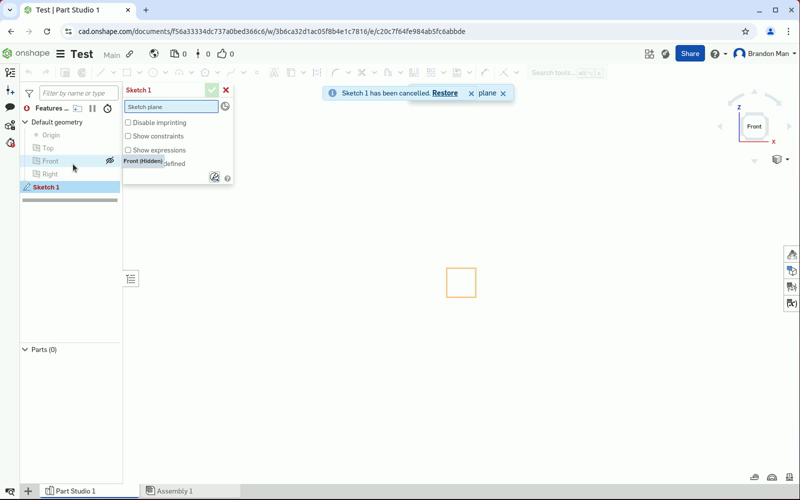
click(73, 163)
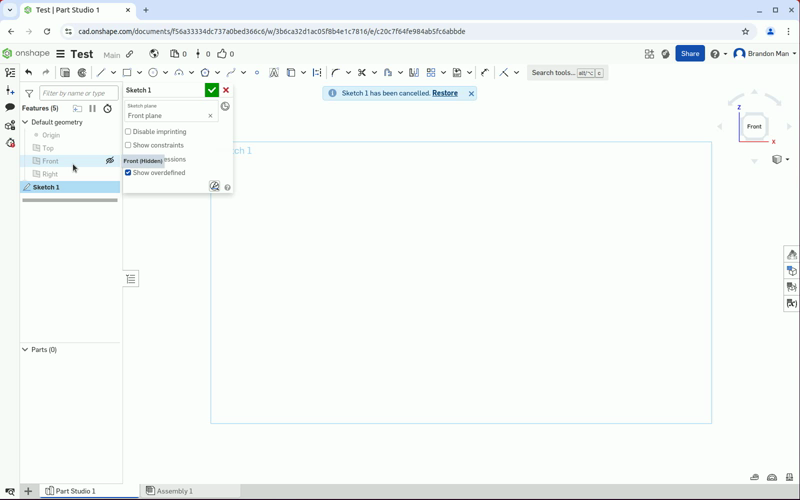
mouse_move(73, 352)
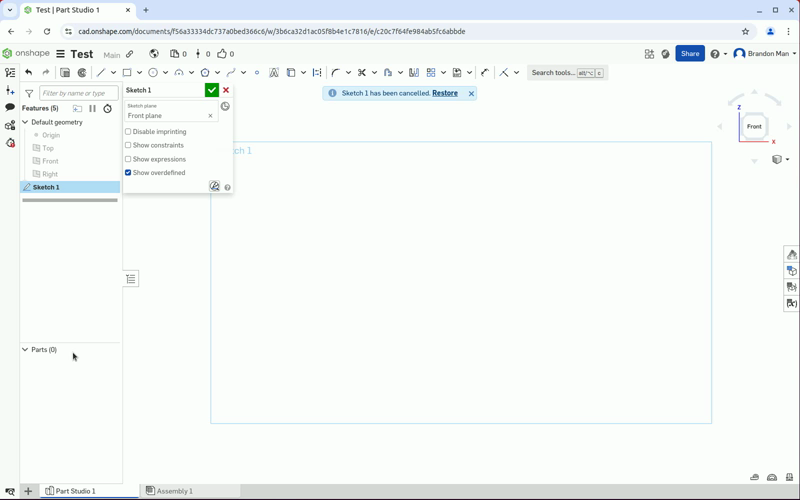
key(y)
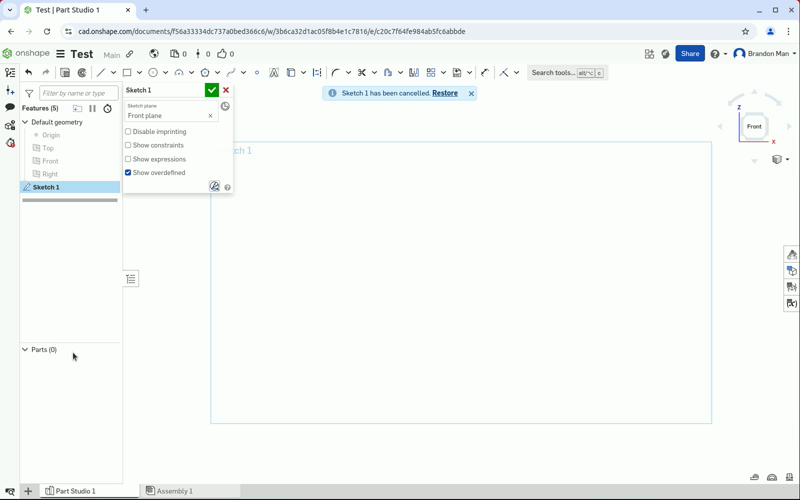
key(l)
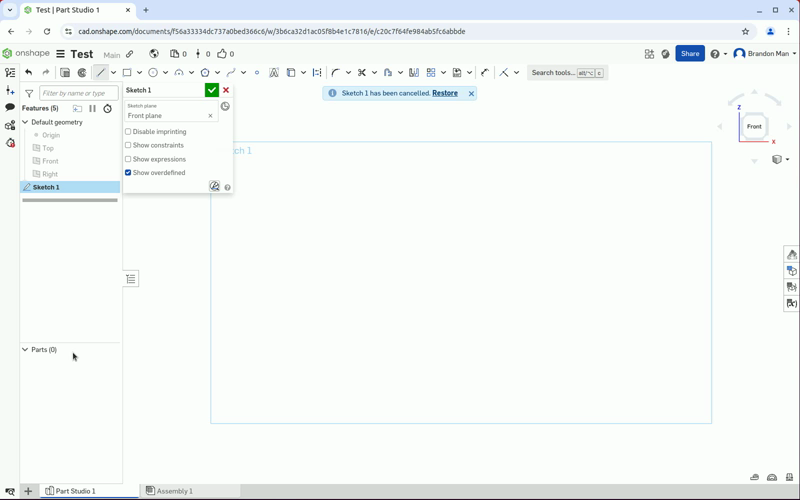
key_down(shift)
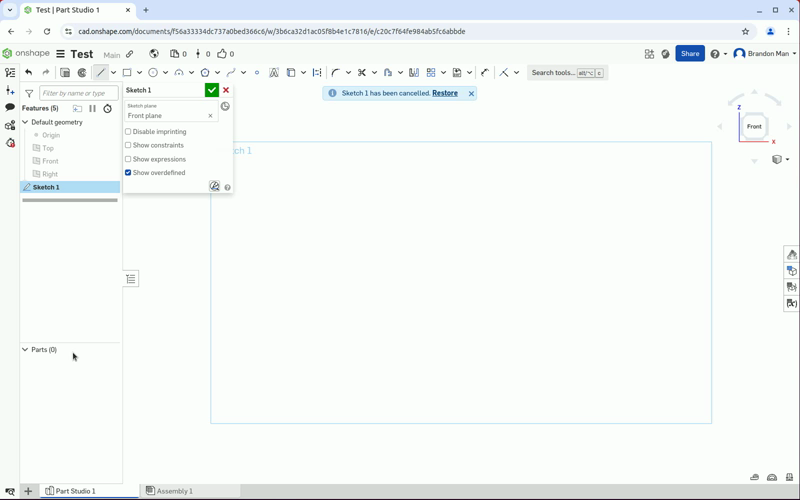
mouse_move(370, 303)
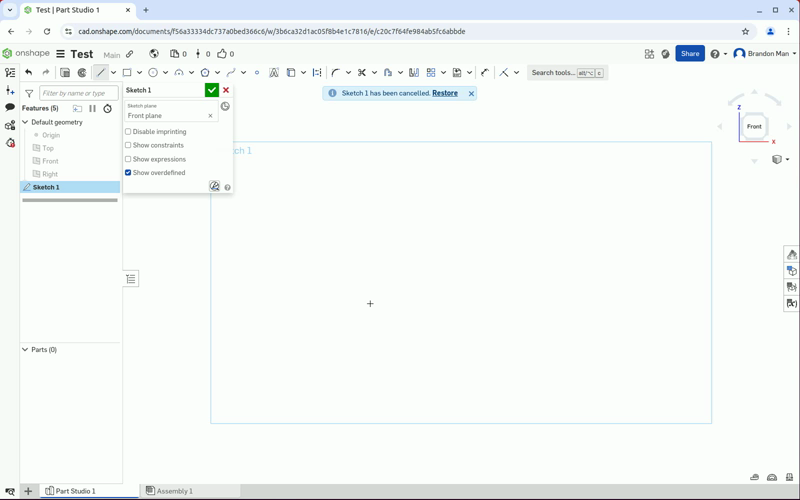
click(370, 303)
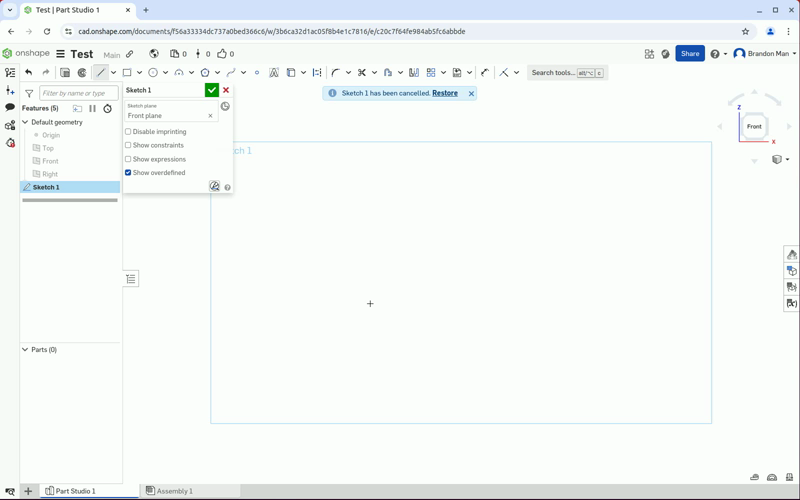
key_up(shift)
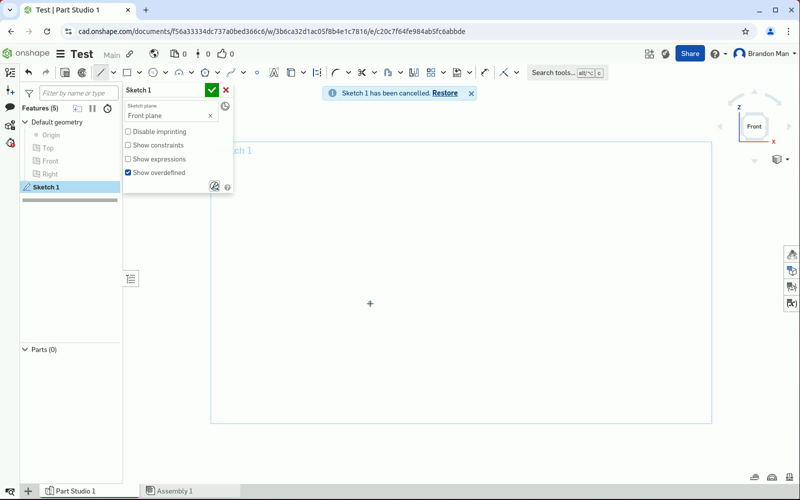
key_down(shift)
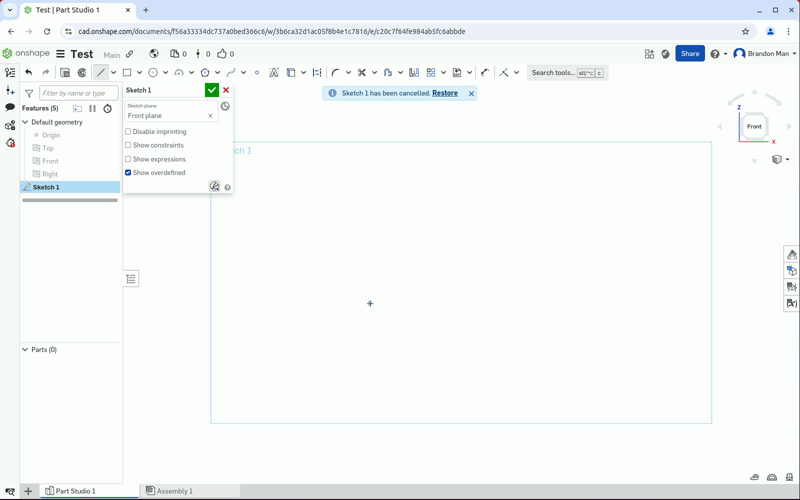
mouse_move(550, 303)
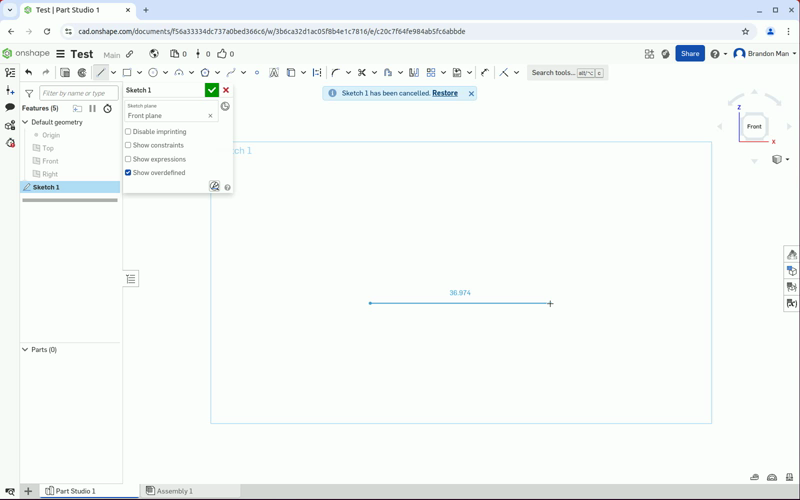
click(550, 303)
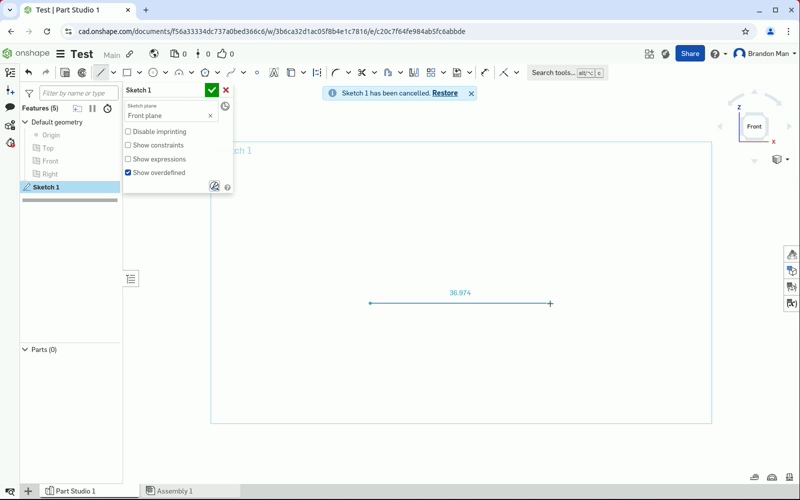
key_up(shift)
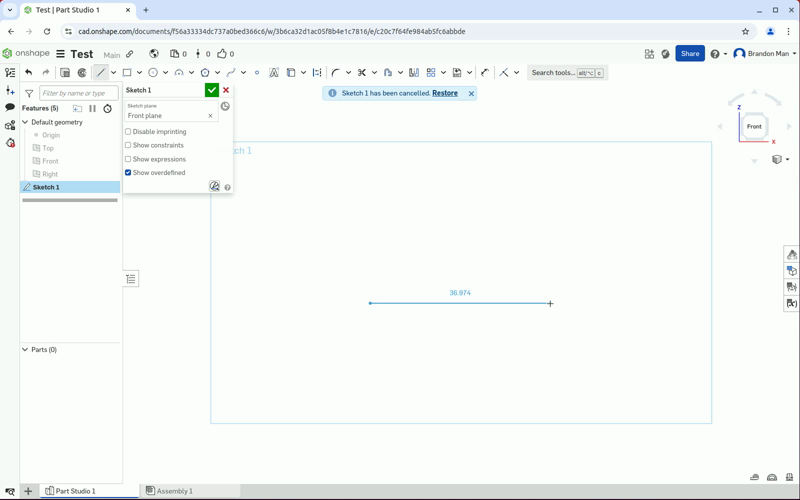
key_down(shift)
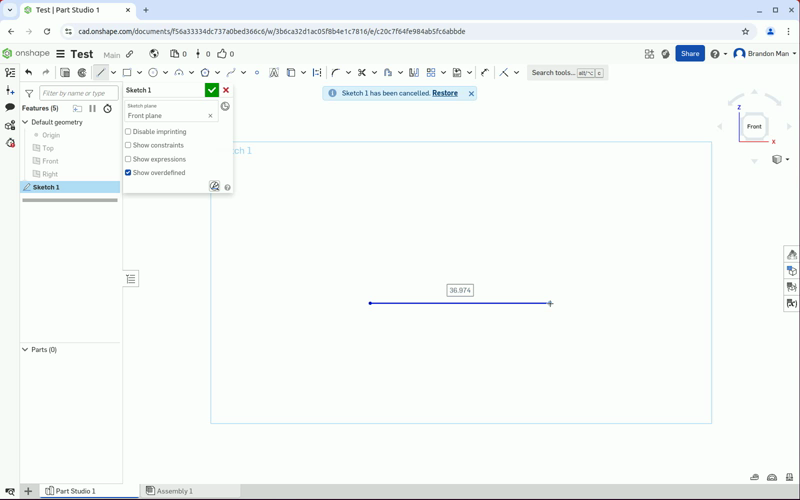
mouse_move(580, 303)
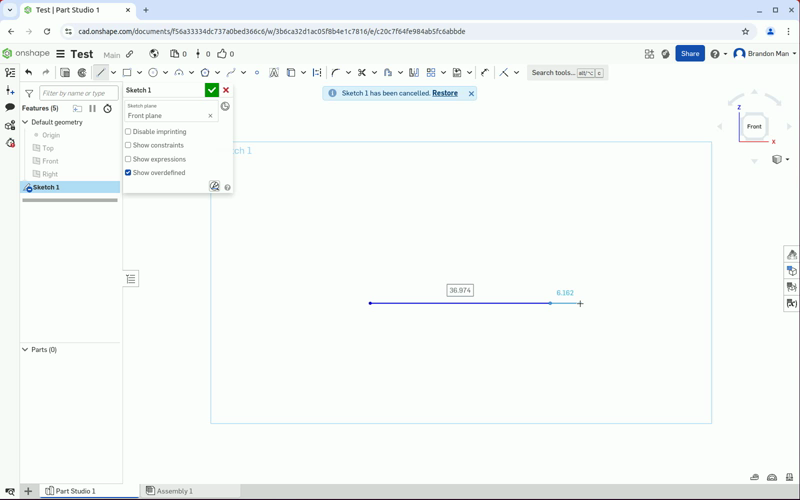
mouse_move(550, 263)
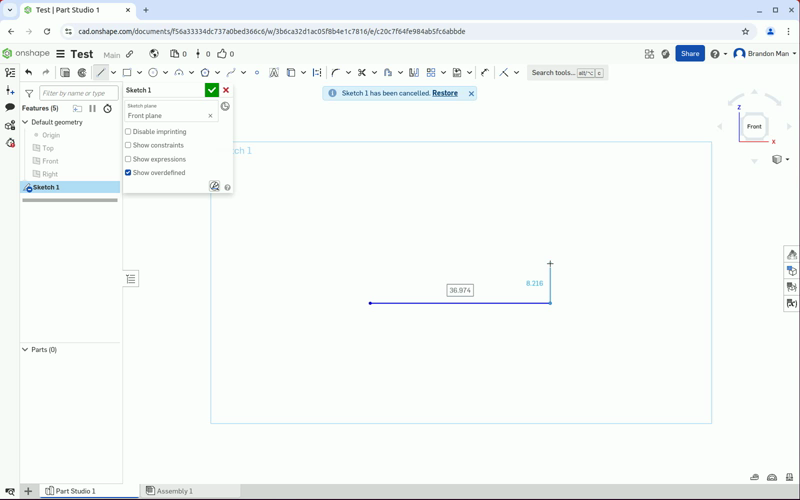
click(550, 263)
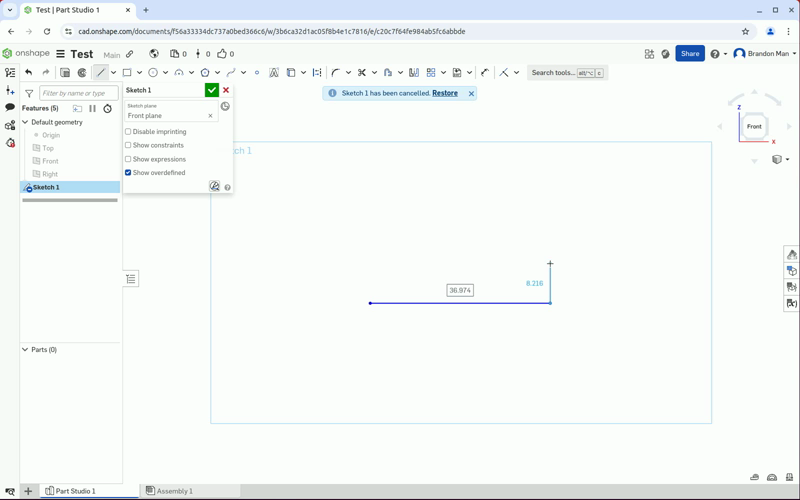
key_up(shift)
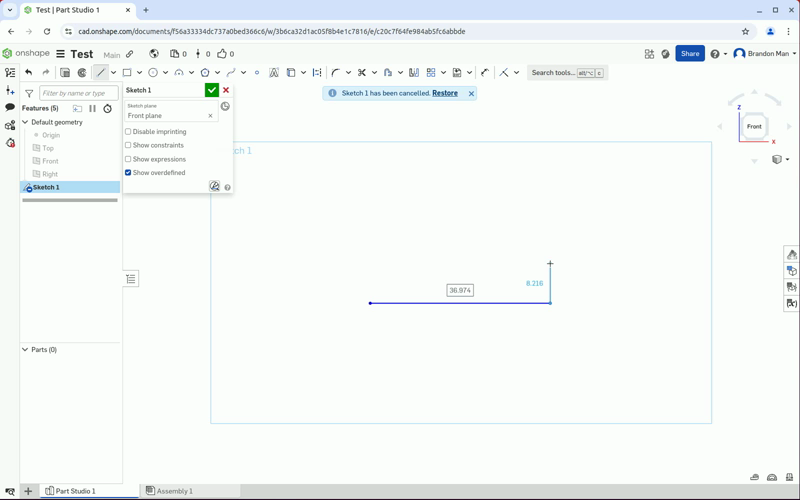
key_down(shift)
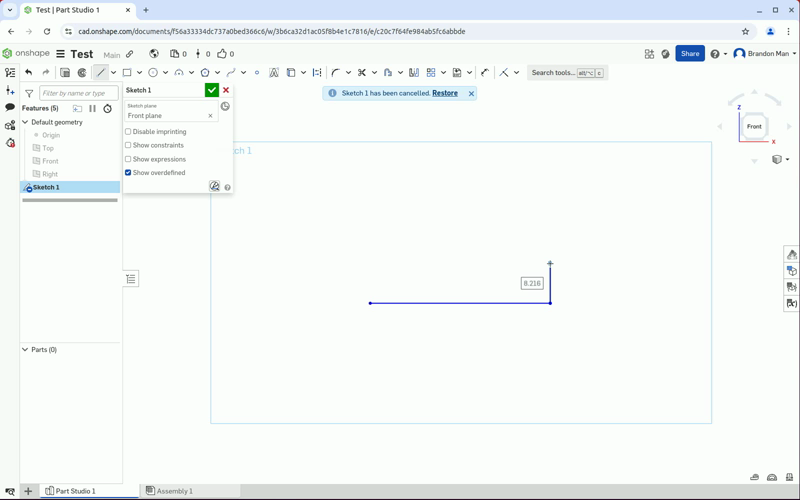
mouse_move(370, 263)
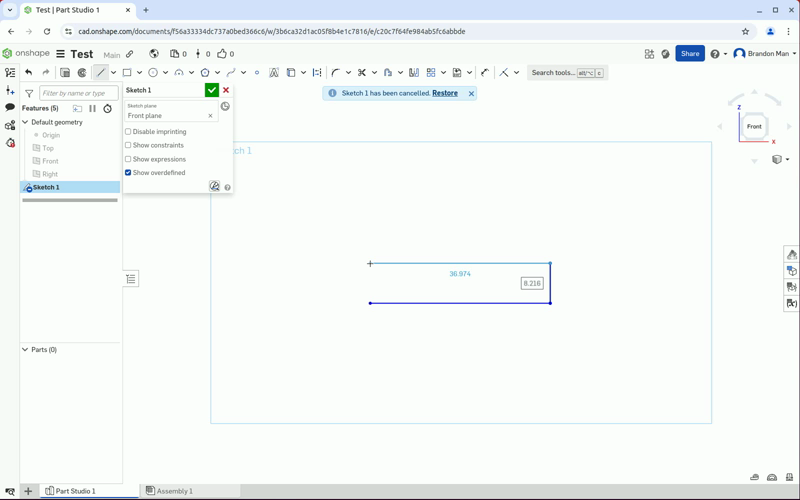
click(370, 263)
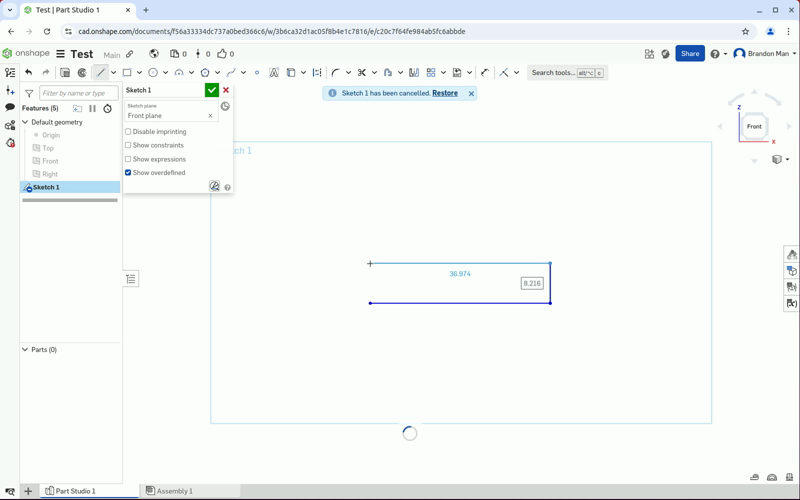
key_up(shift)
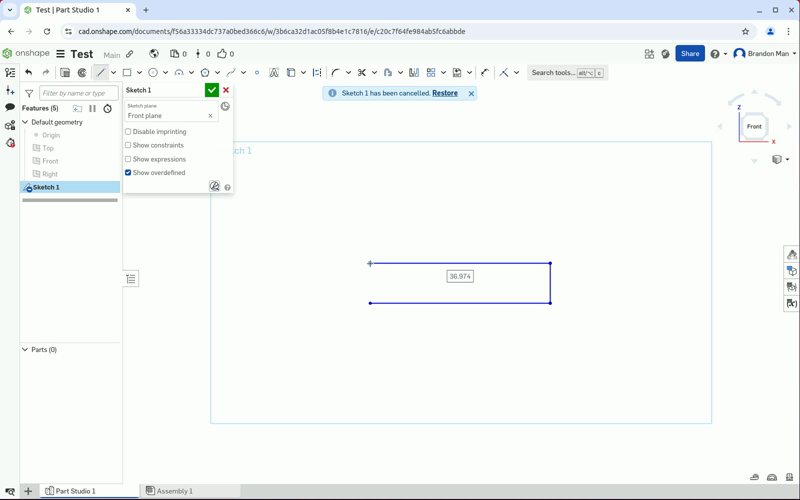
mouse_move(400, 263)
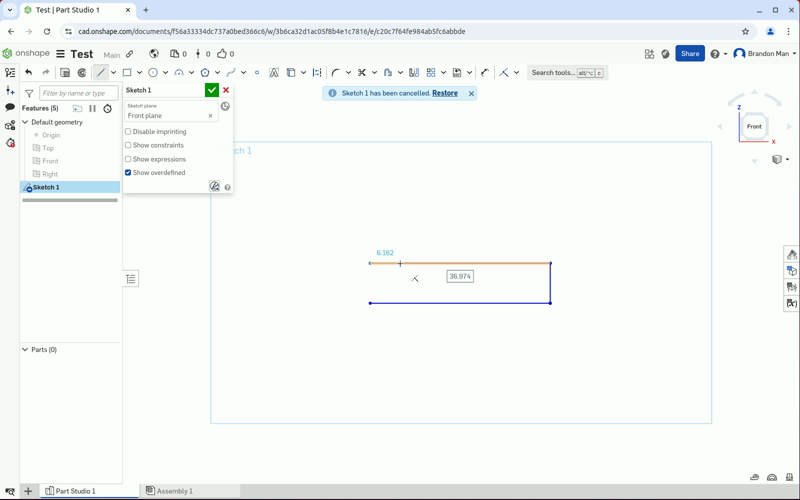
key_down(shift)
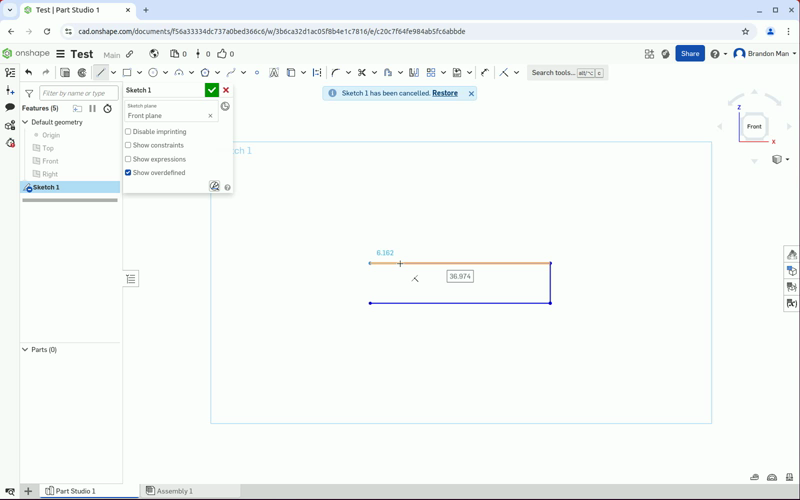
mouse_move(370, 303)
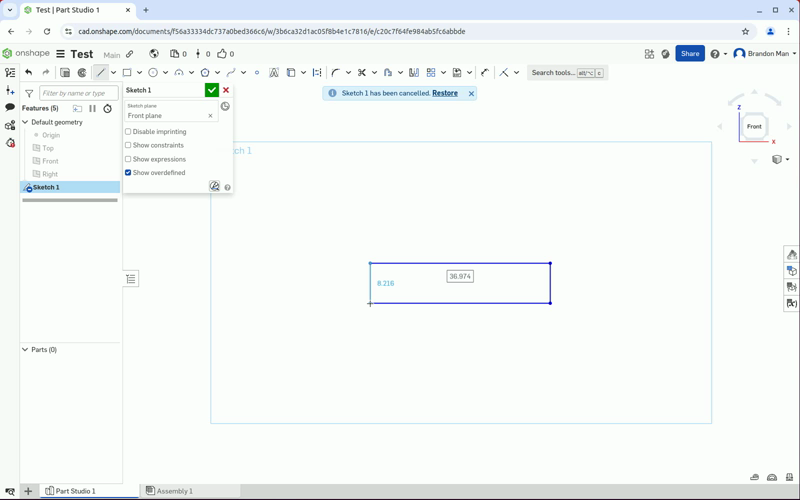
key_up(shift)
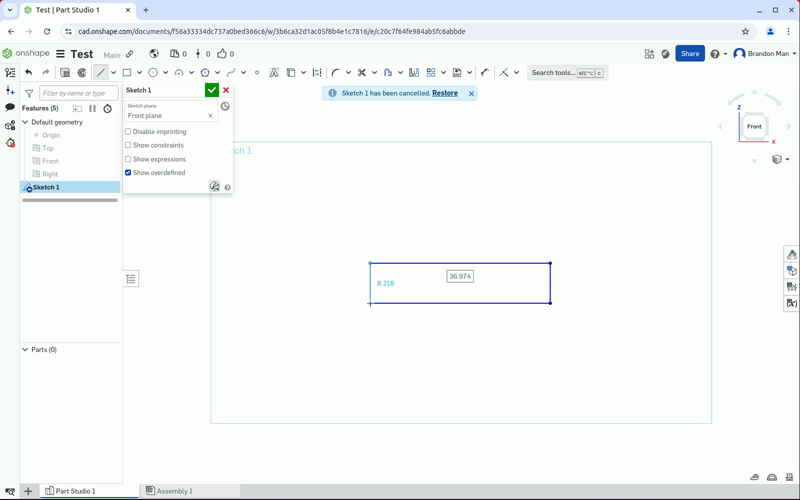
click(370, 303)
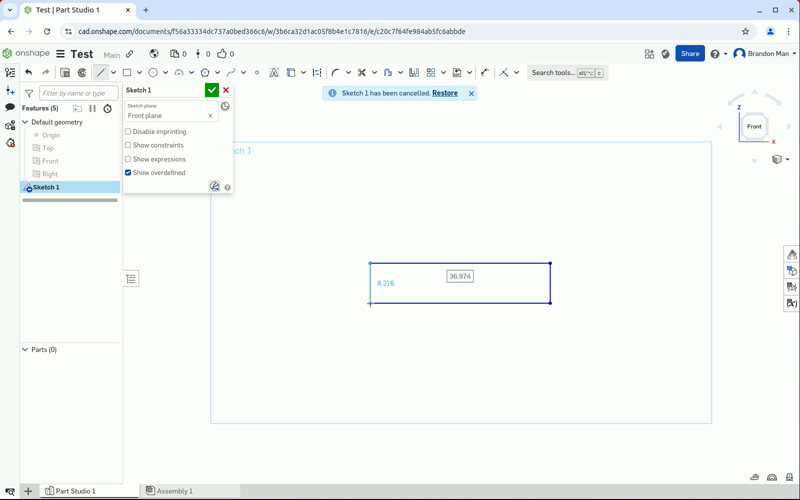
key(esc)
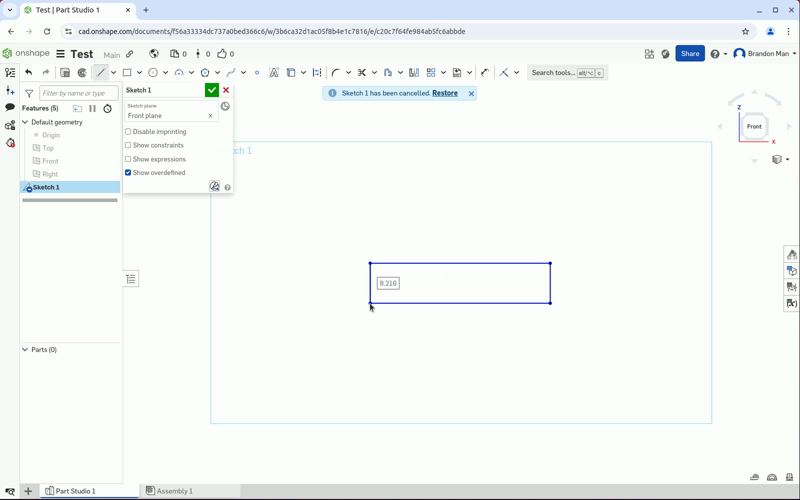
mouse_move(429, 281)
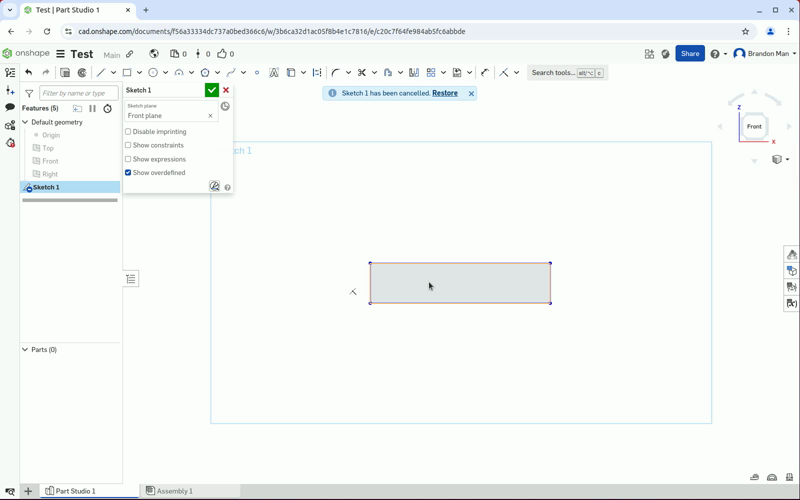
click(429, 281)
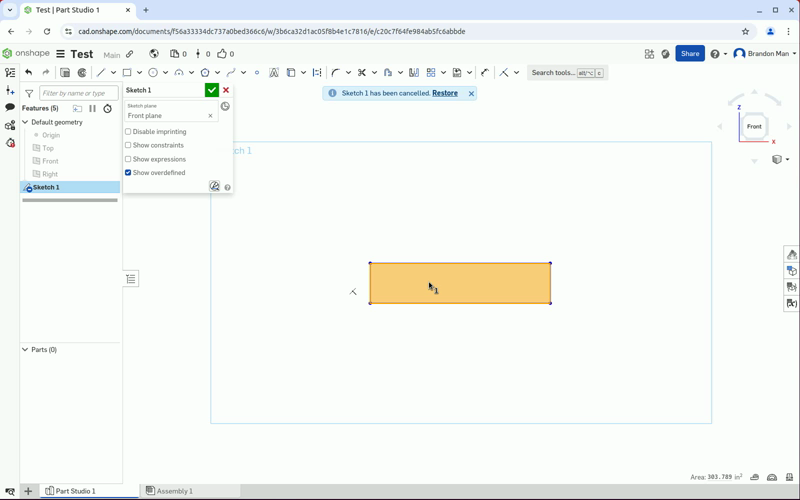
mouse_move(73, 352)
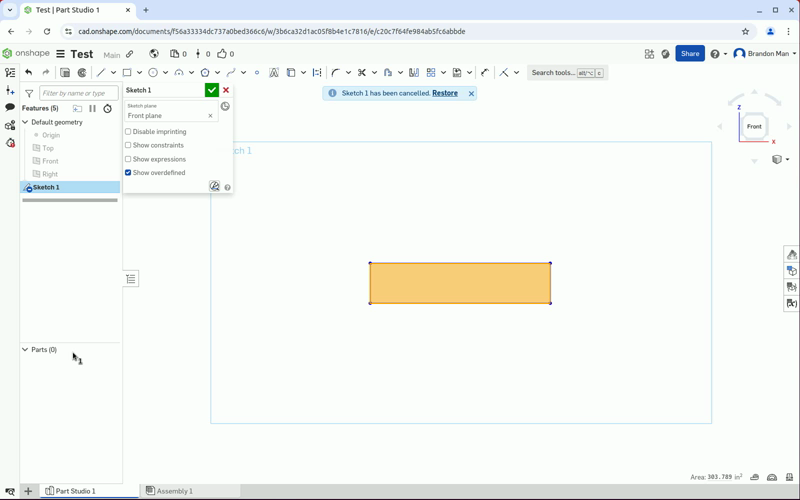
key(shift+y)
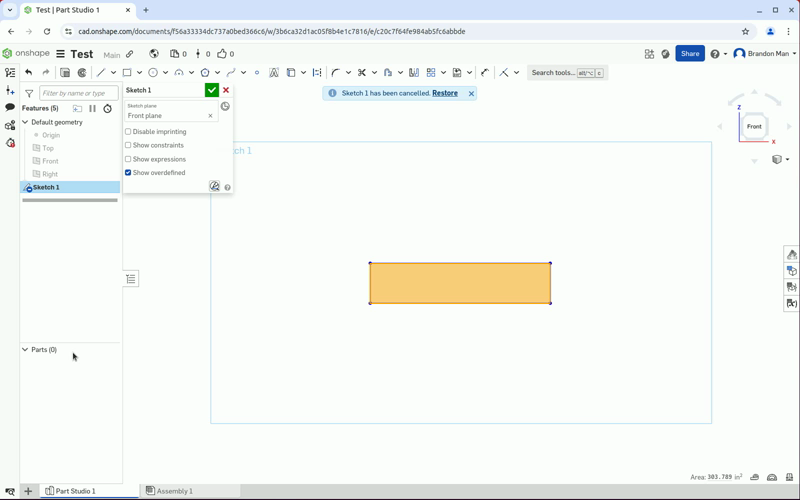
key(shift+e)
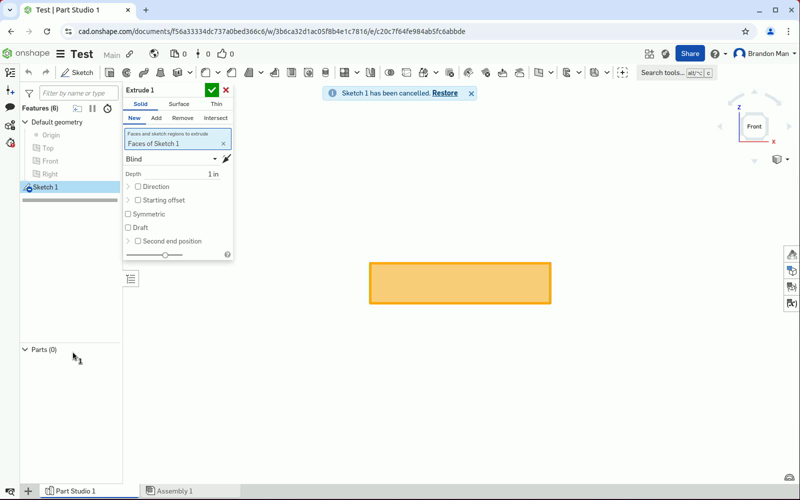
mouse_move(143, 106)
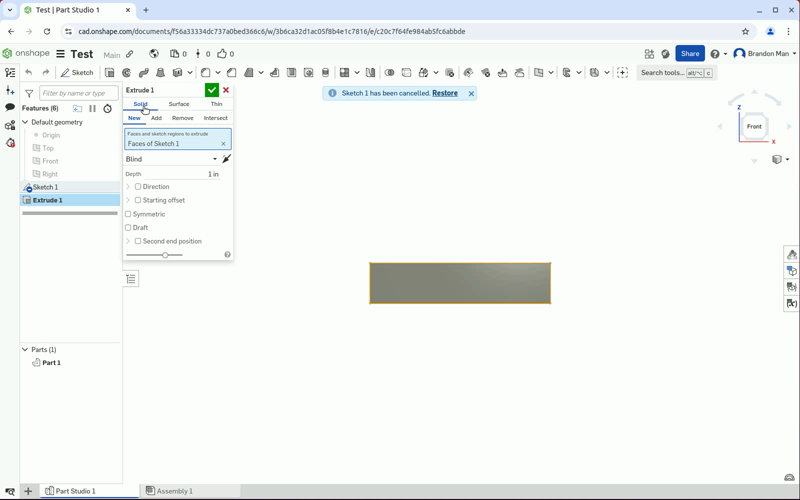
click(143, 106)
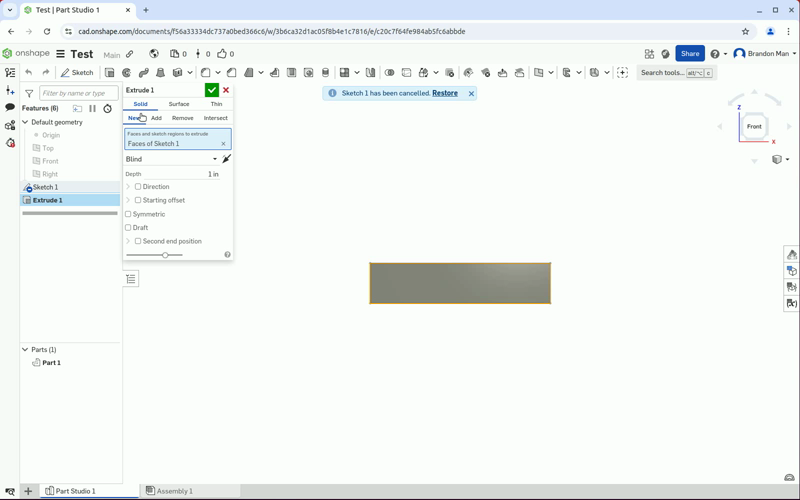
mouse_move(137, 120)
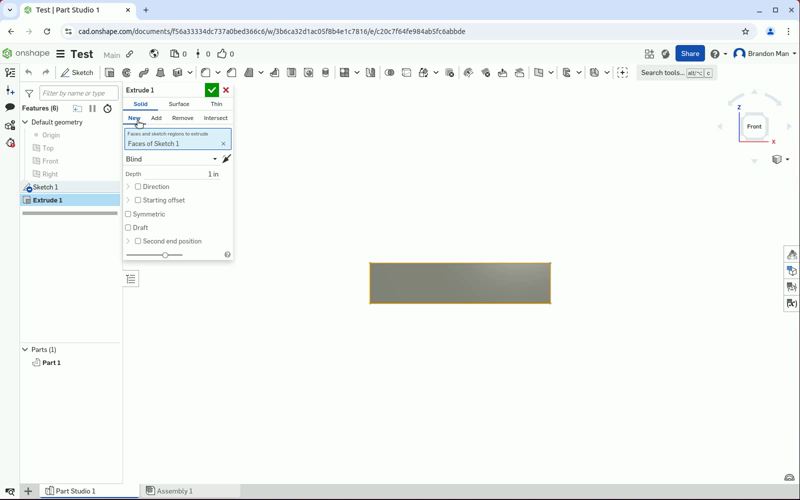
click(137, 120)
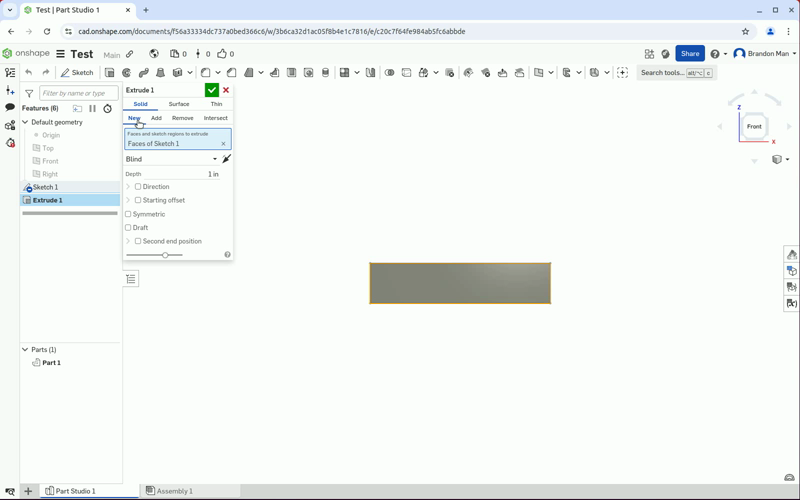
key(tab, 4)
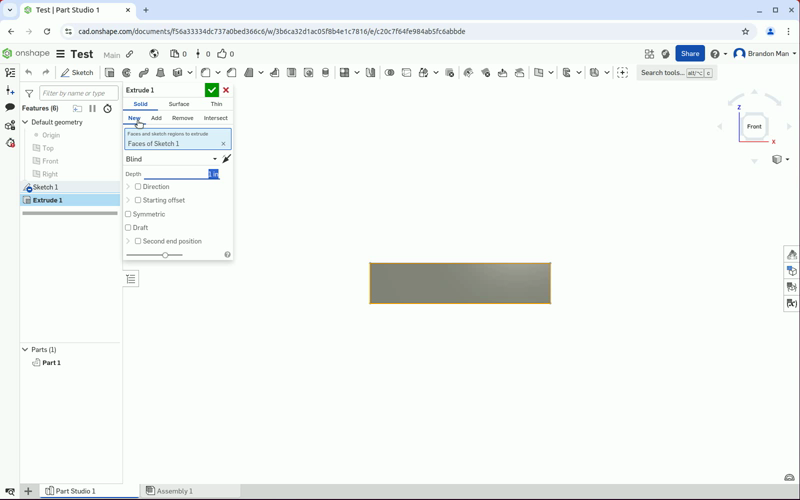
text(23.108)
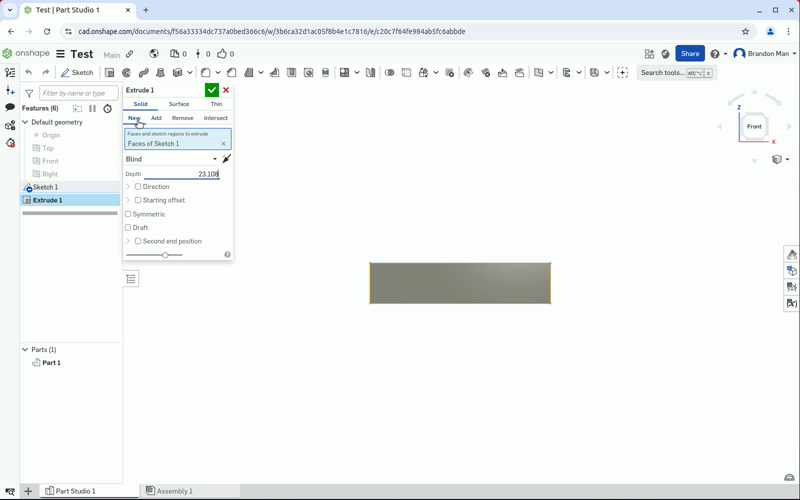
key(enter)
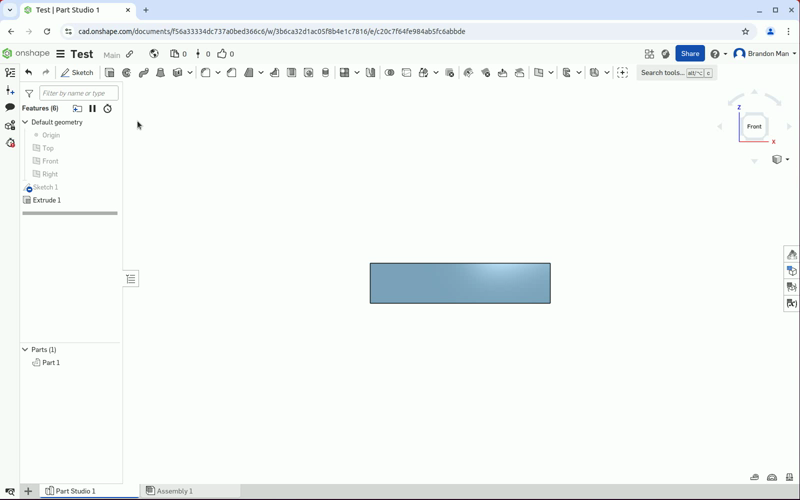
key(shift+h)
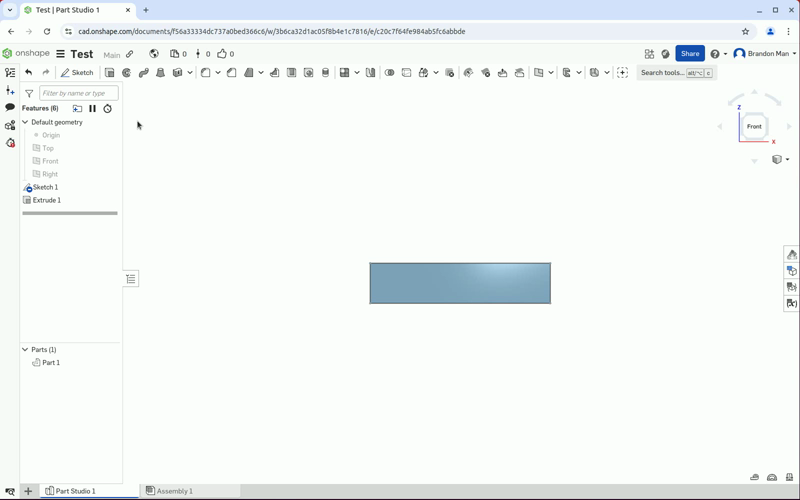
key(shift+h)
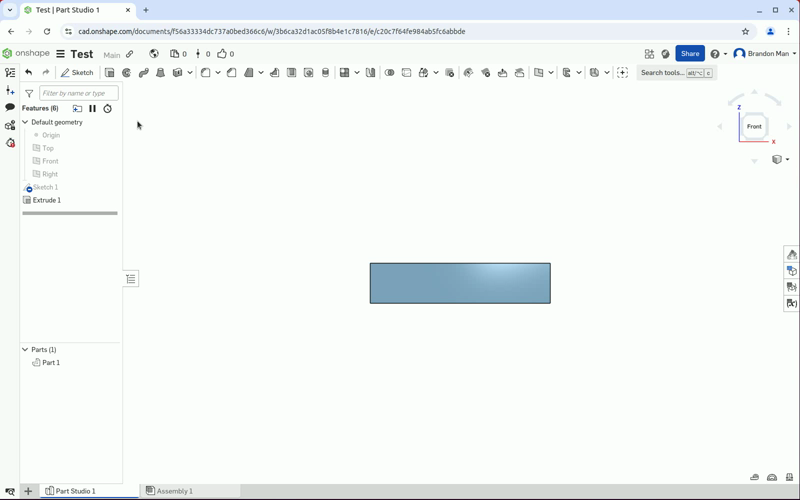
mouse_move(73, 189)
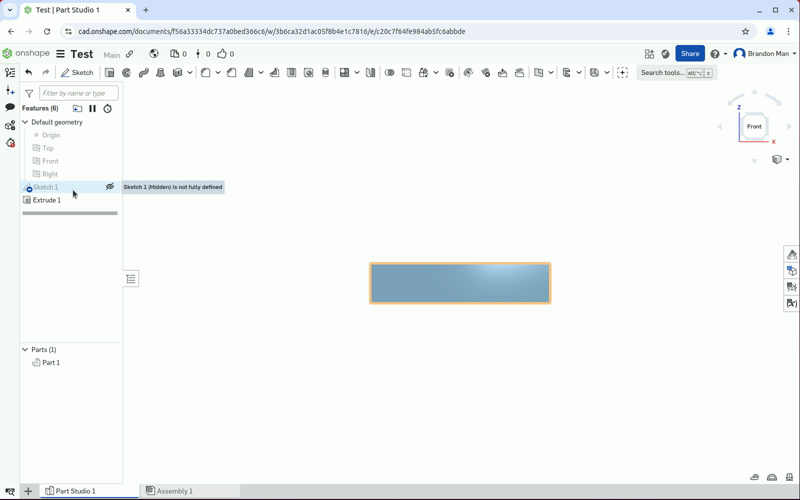
click(73, 189)
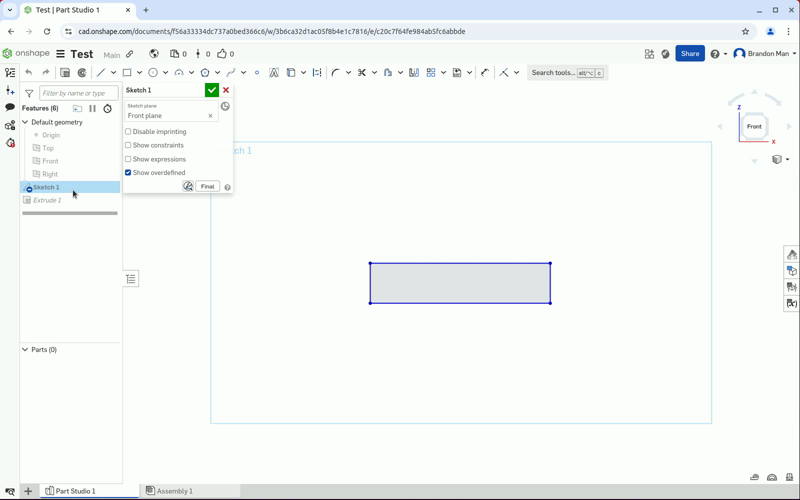
mouse_move(229, 92)
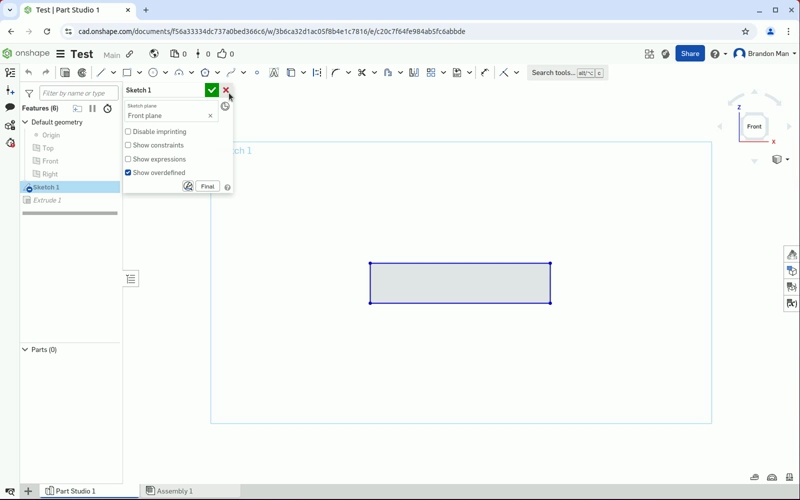
click(229, 92)
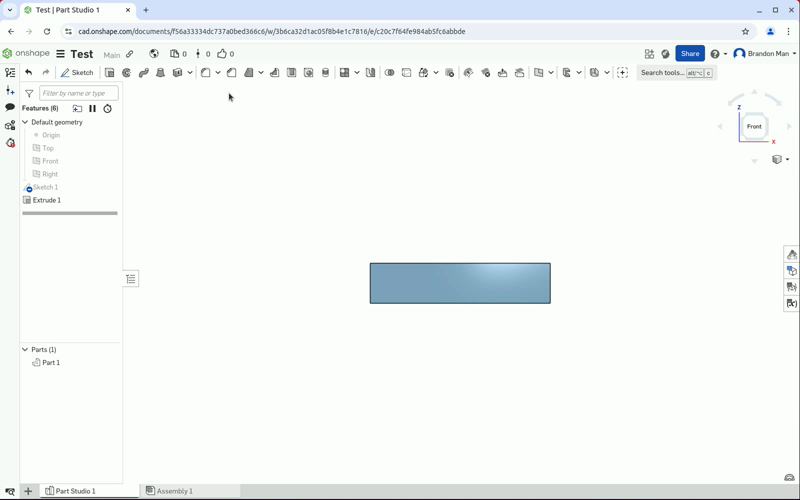
mouse_move(73, 352)
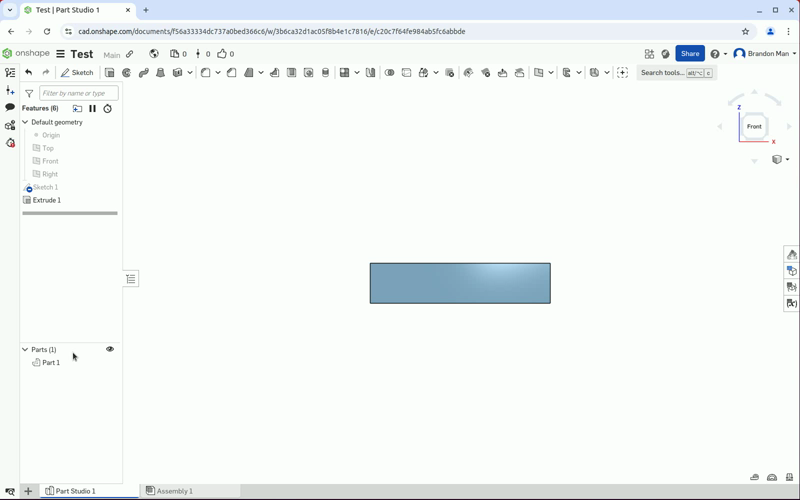
key(y)
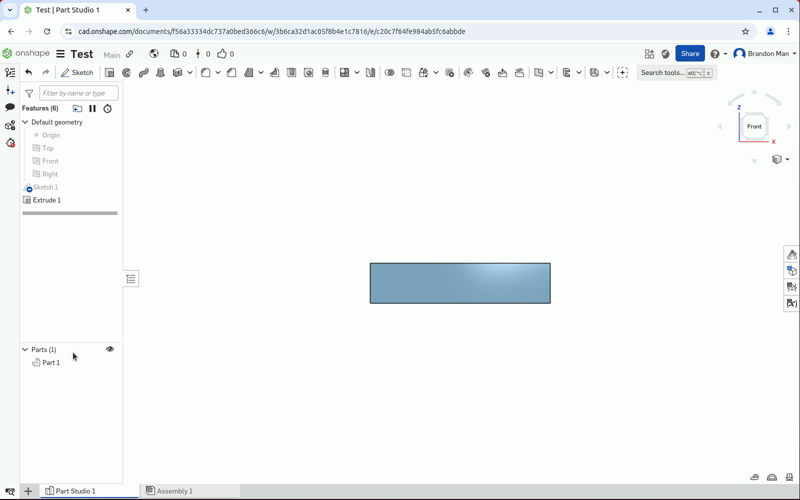
key(shift+p)
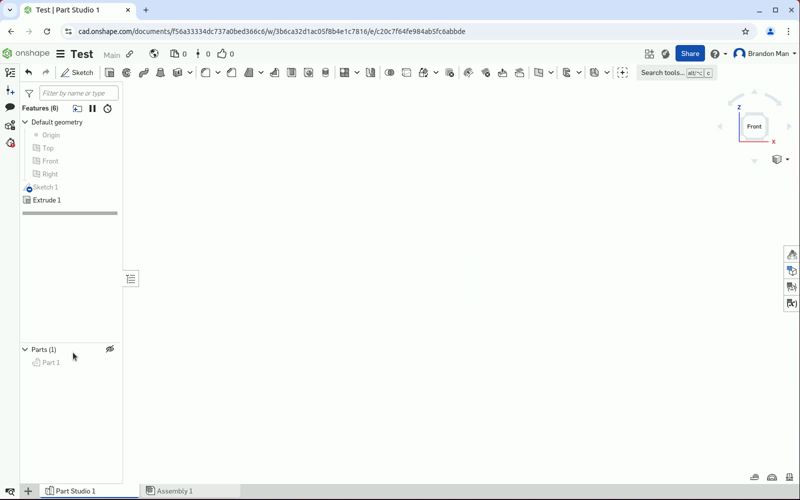
key(space)
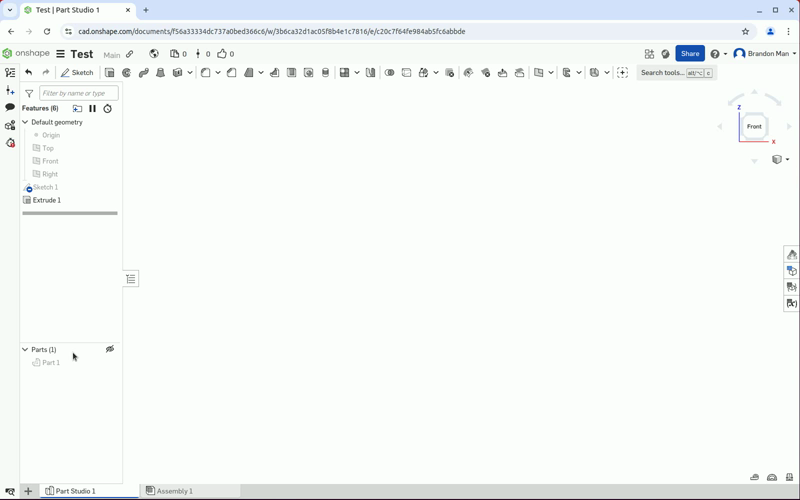
key_down(shift)
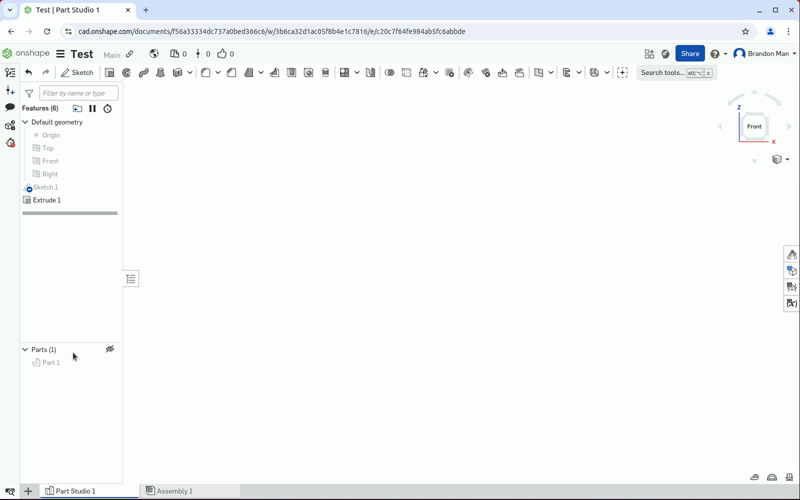
key(down)
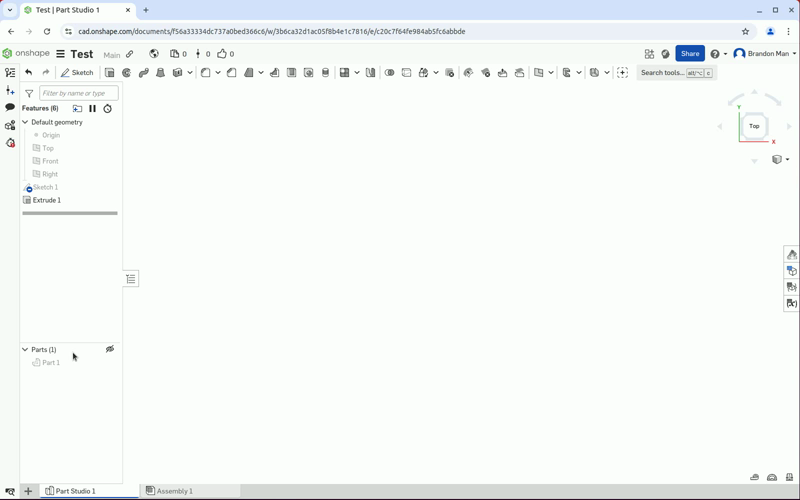
key_up(shift)
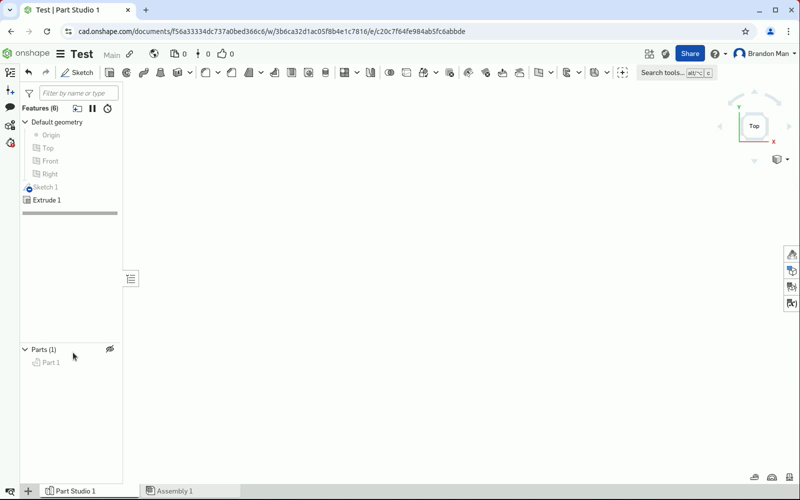
mouse_move(73, 352)
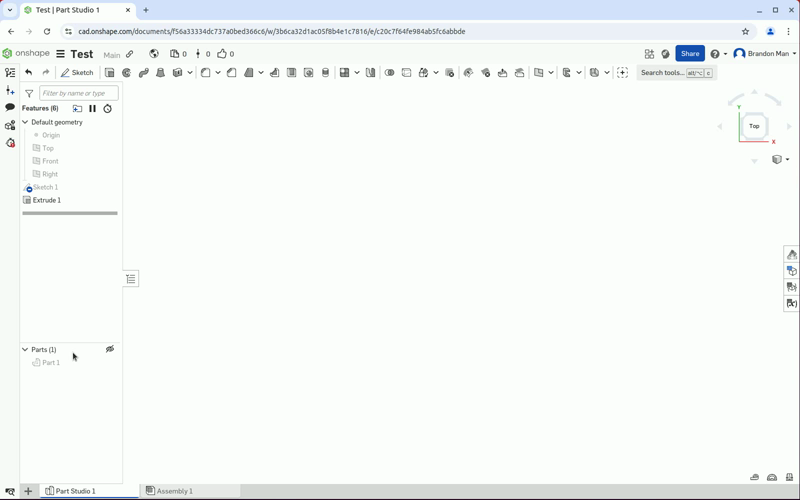
key(shift+y)
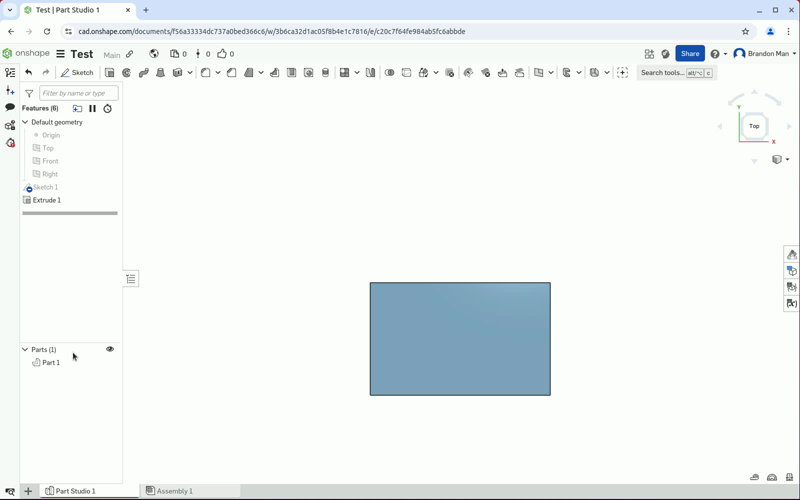
mouse_move(541, 75)
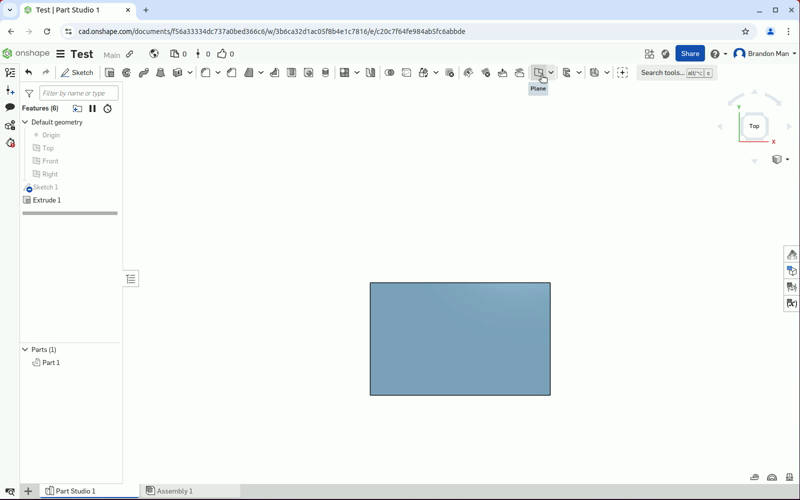
click(541, 75)
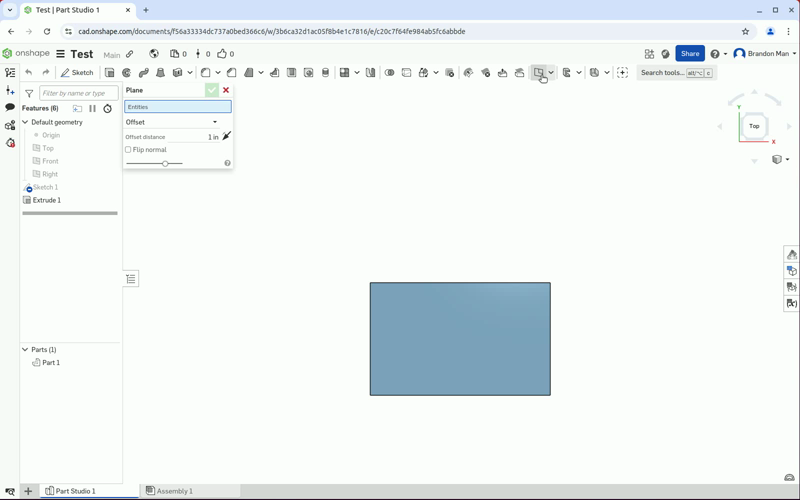
mouse_move(73, 150)
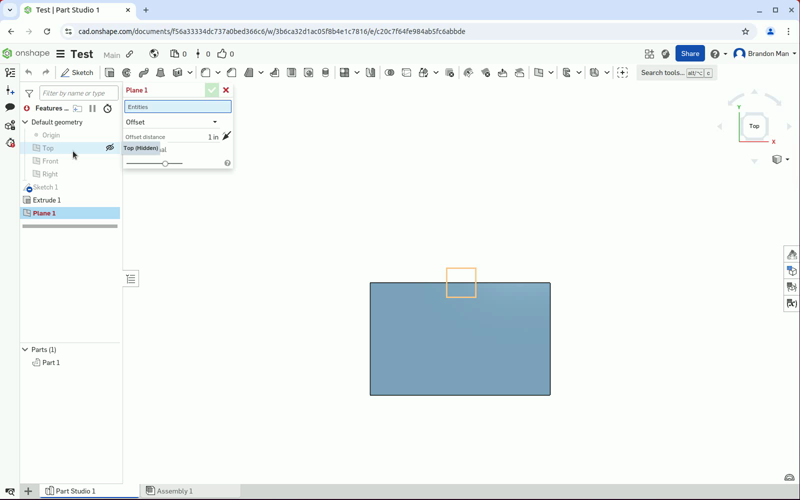
click(73, 150)
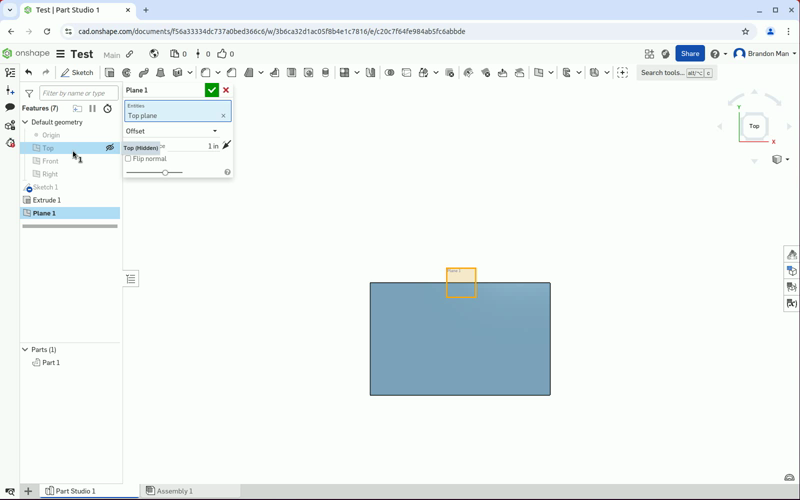
key(tab, 2)
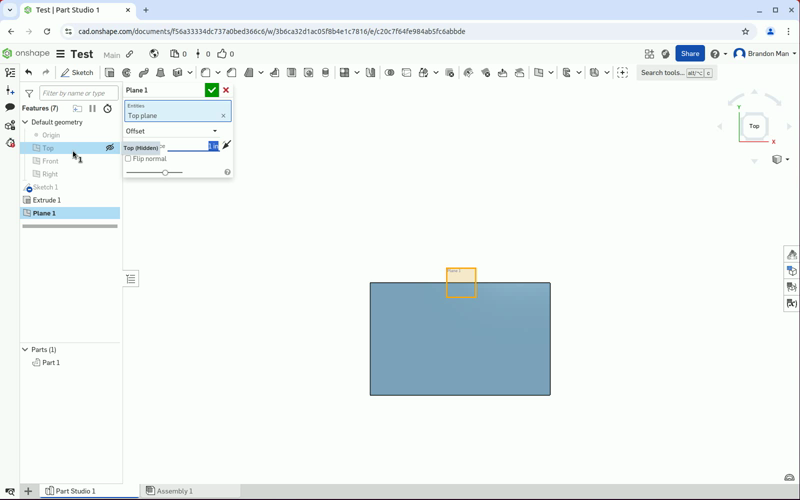
text(4.098)
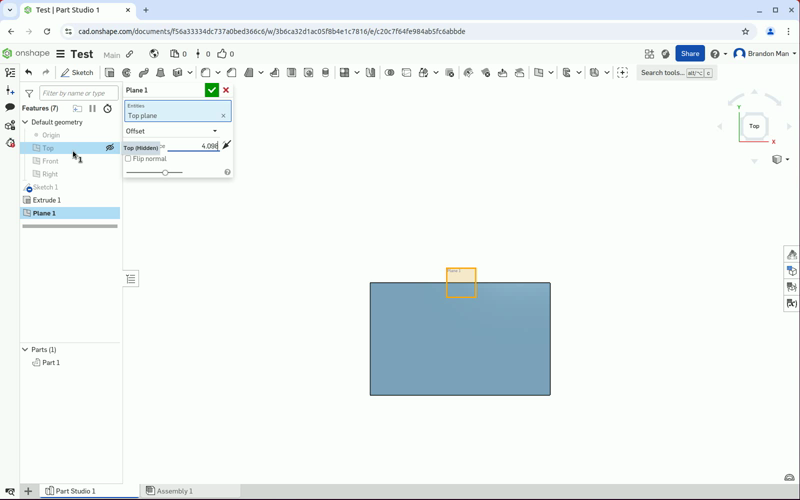
key(enter, 2)
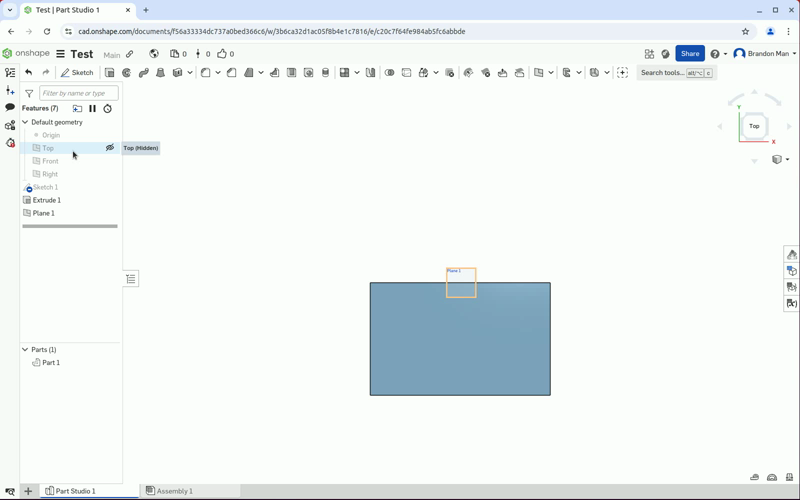
key(shift+s)
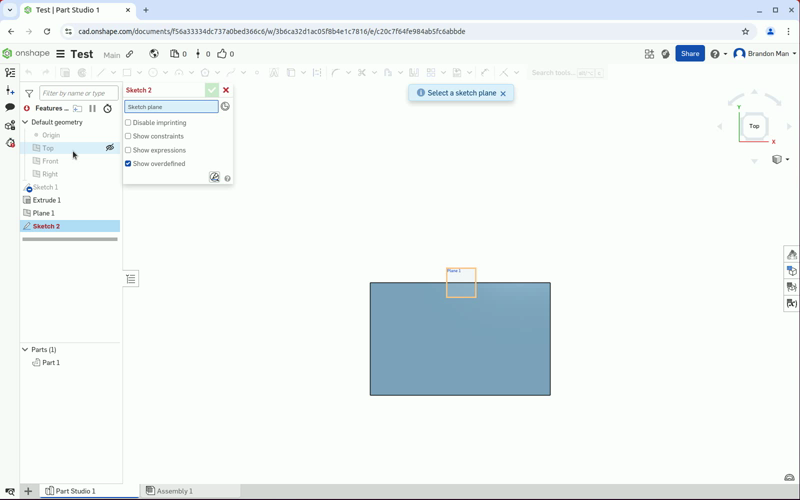
mouse_move(73, 215)
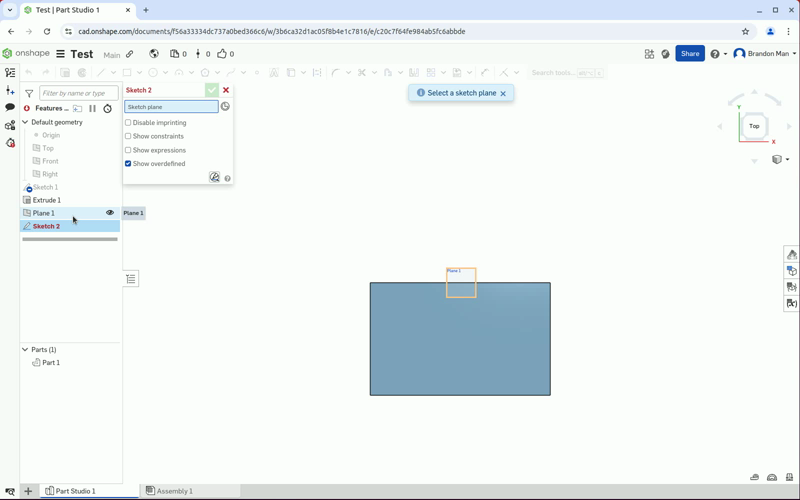
click(73, 215)
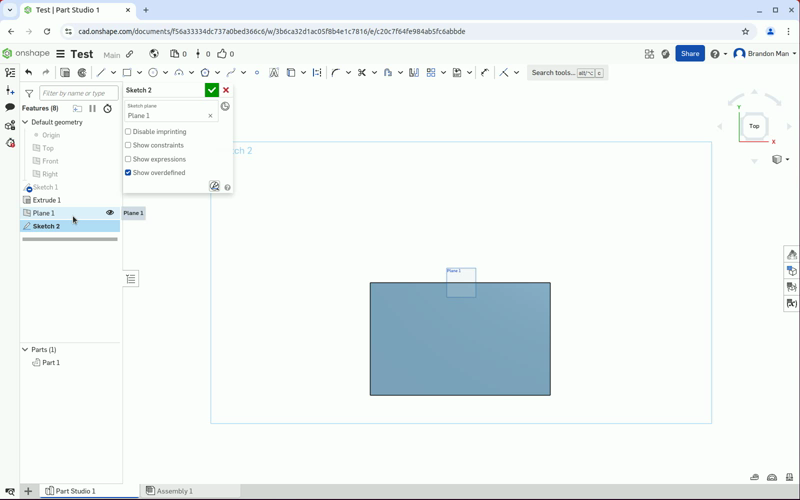
mouse_move(73, 352)
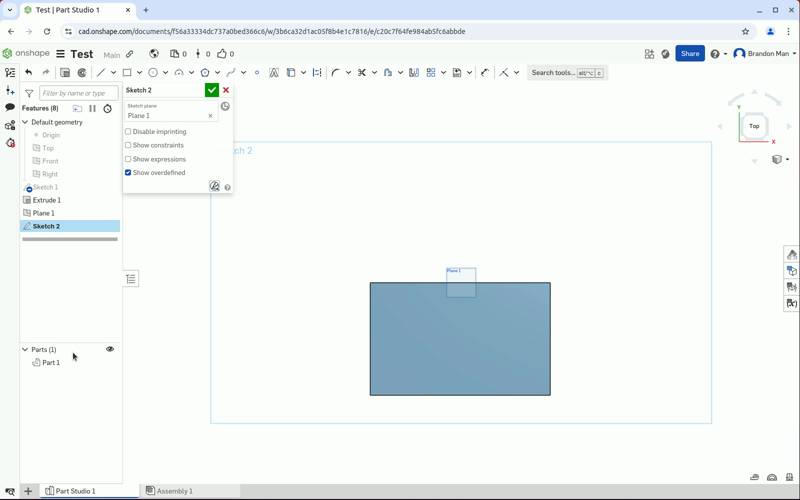
key(y)
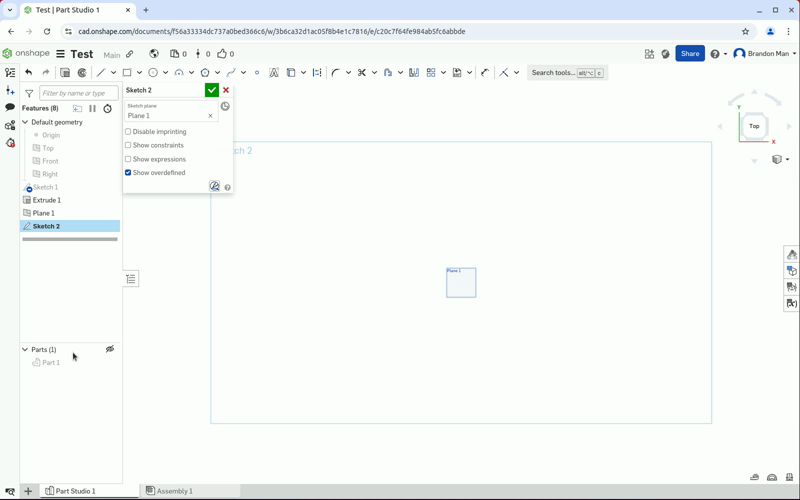
key(c)
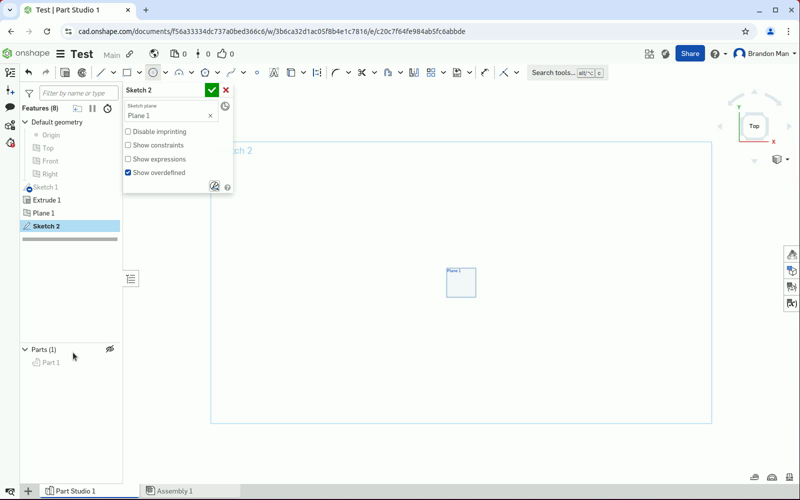
key_down(shift)
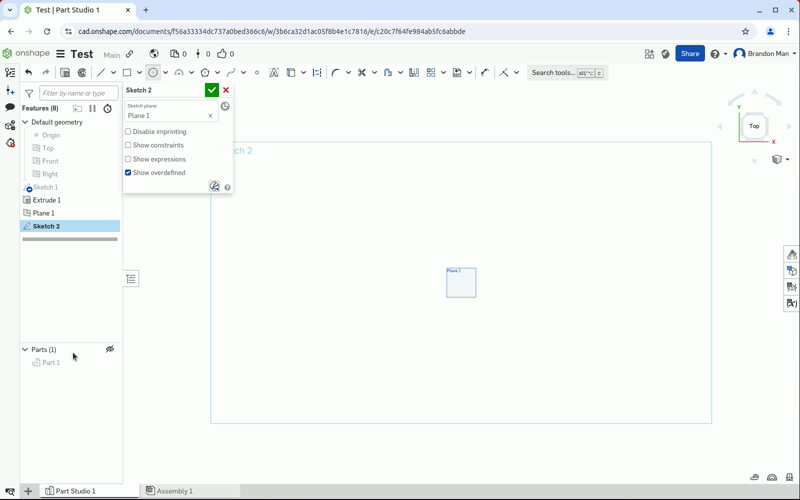
mouse_move(461, 339)
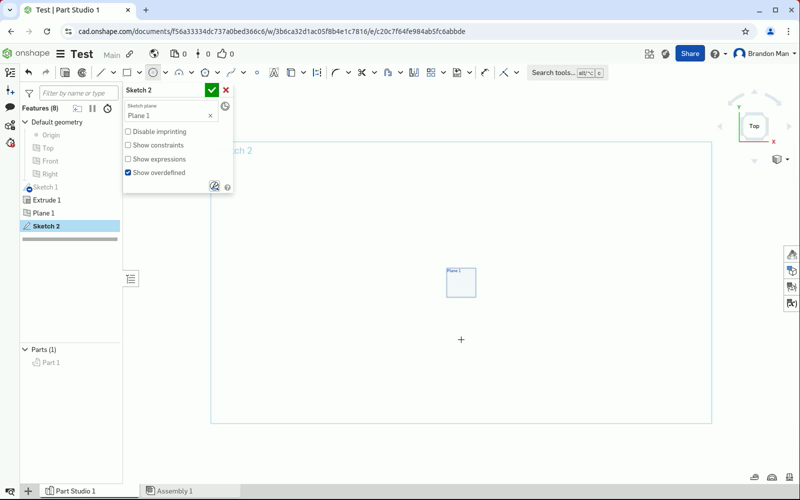
click(461, 339)
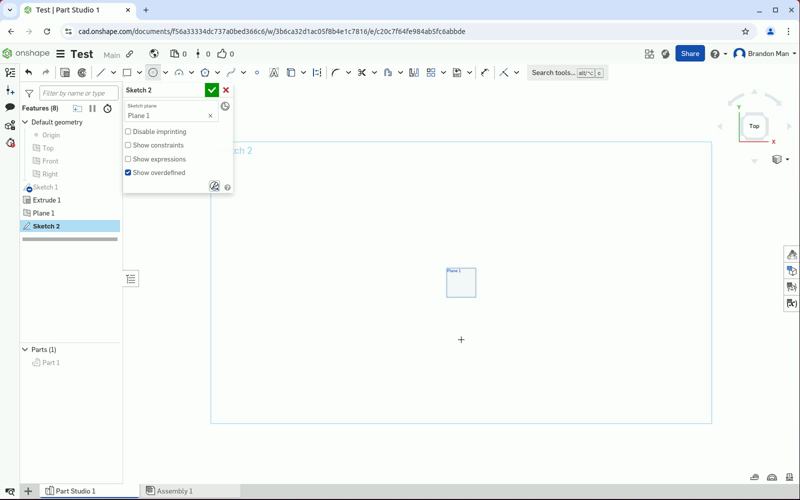
key_up(shift)
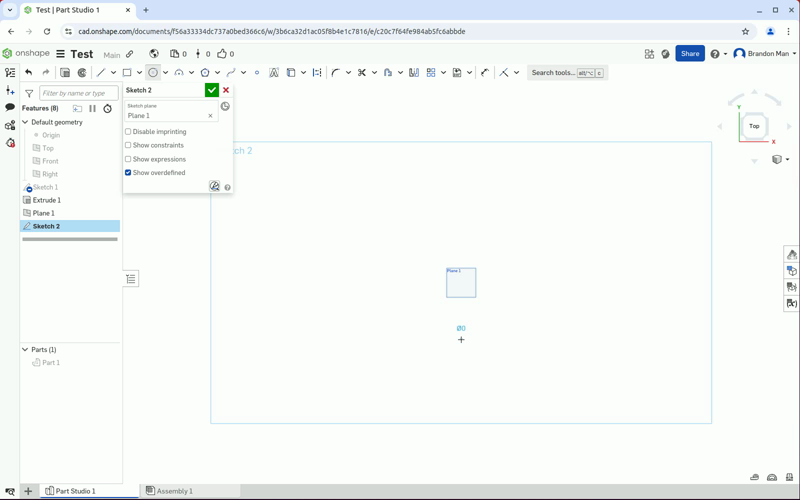
mouse_move(508, 339)
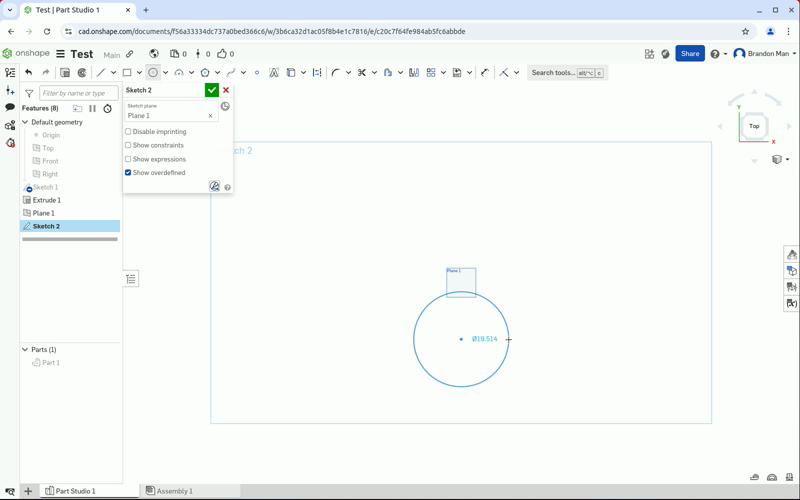
click(508, 339)
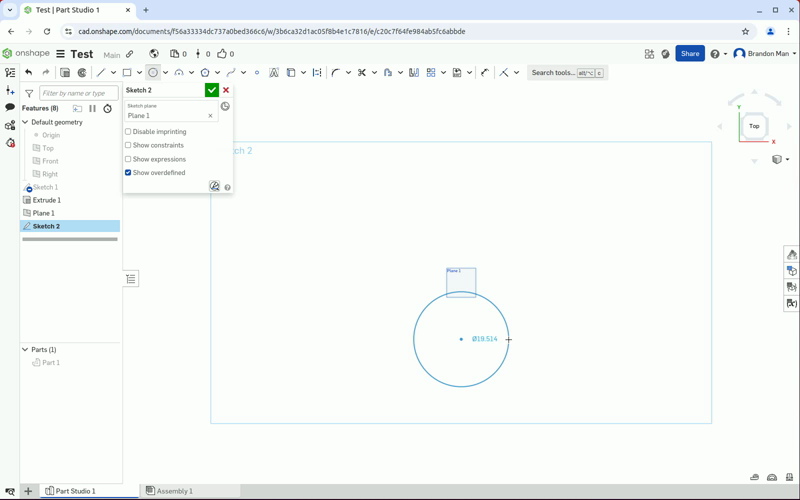
key(esc)
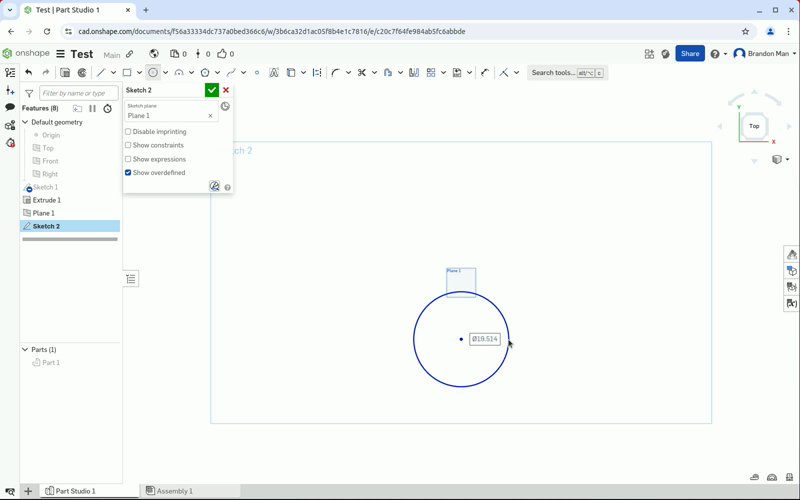
mouse_move(463, 350)
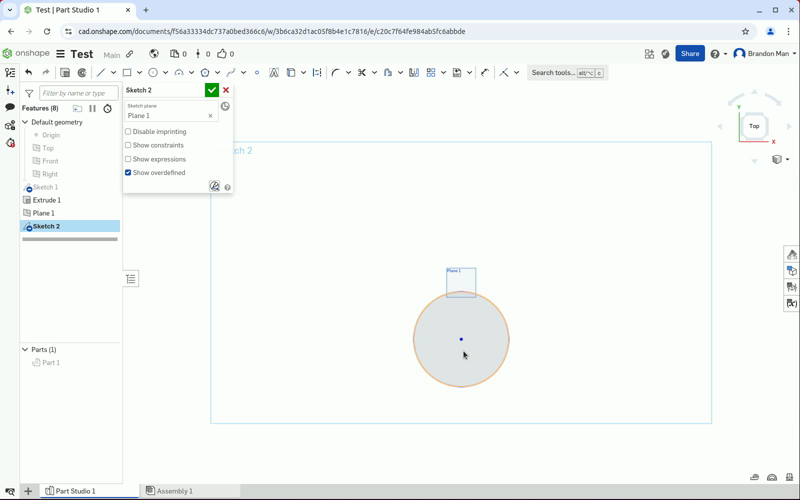
click(463, 350)
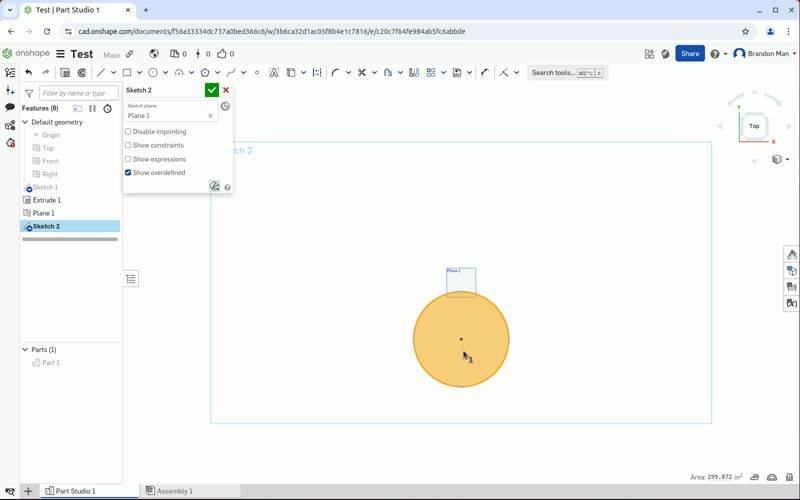
mouse_move(73, 352)
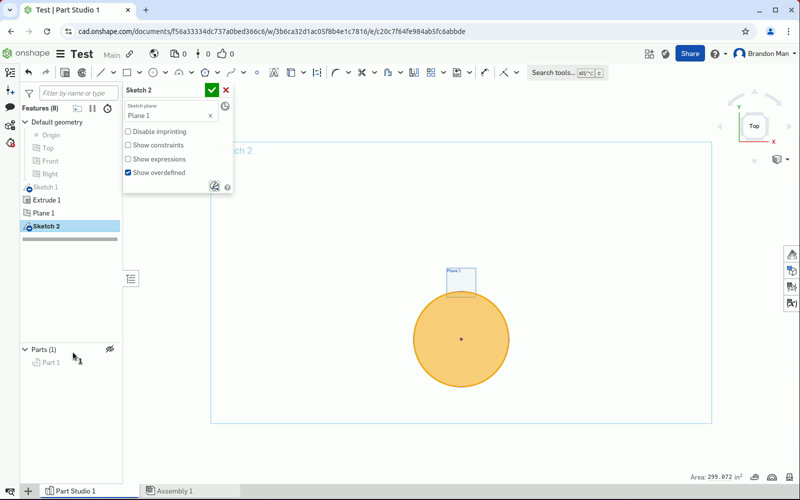
key(shift+y)
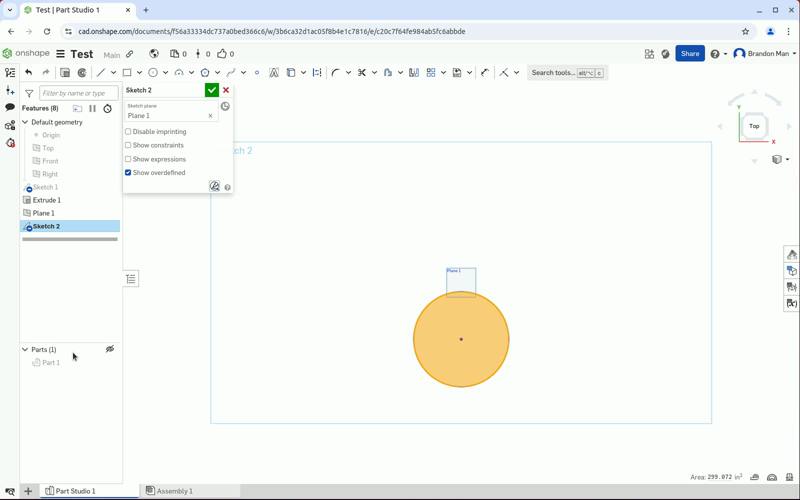
key(shift+e)
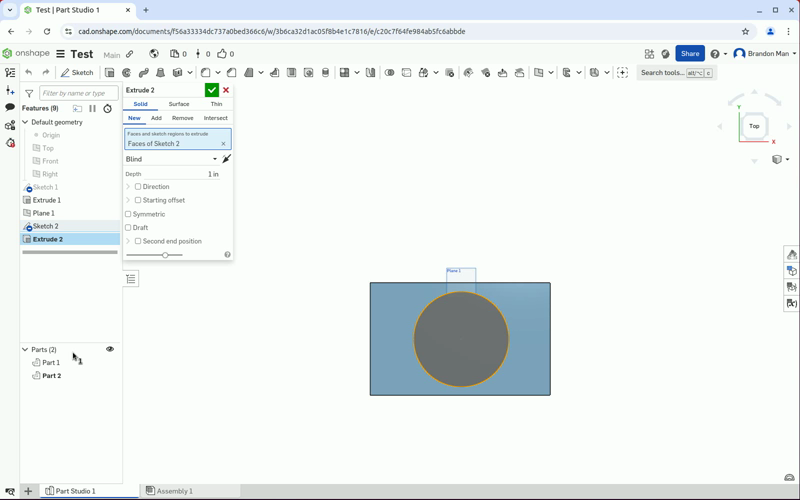
mouse_move(143, 106)
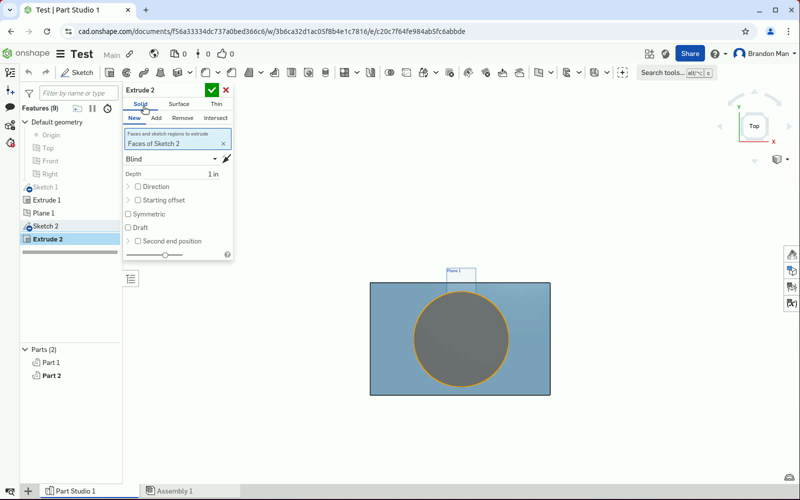
click(143, 106)
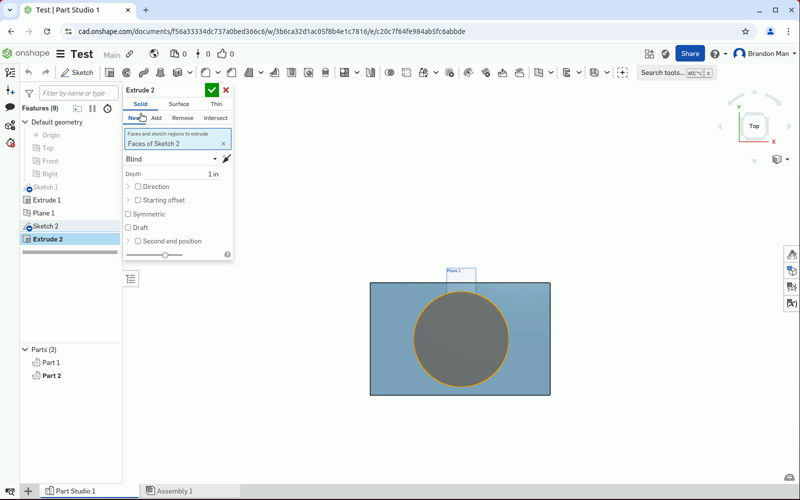
mouse_move(137, 120)
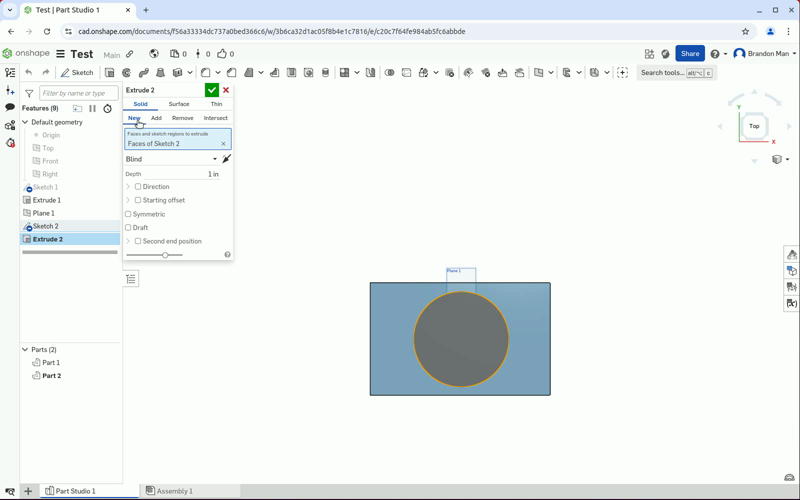
click(137, 120)
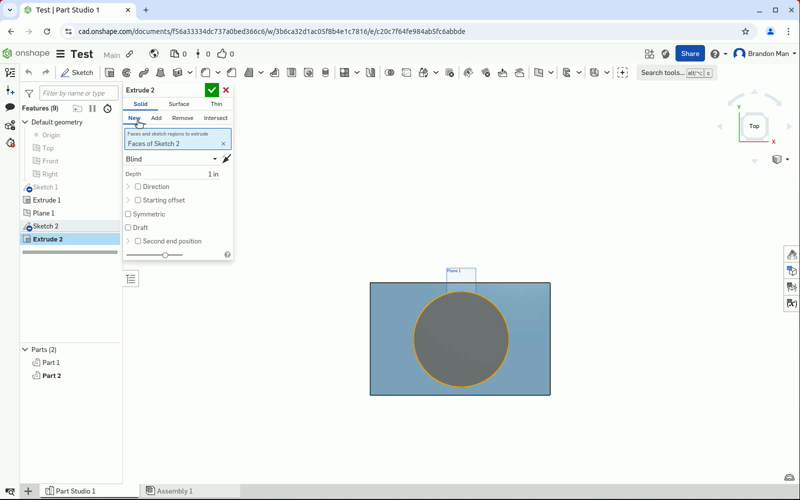
key(tab, 4)
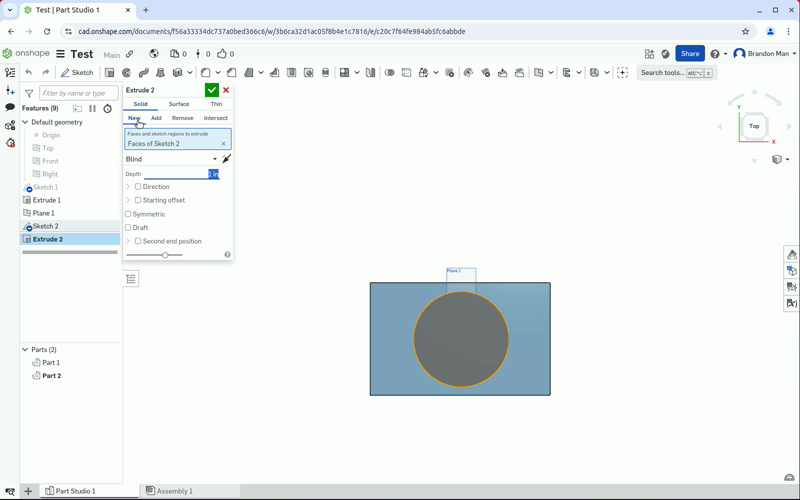
text(11.554)
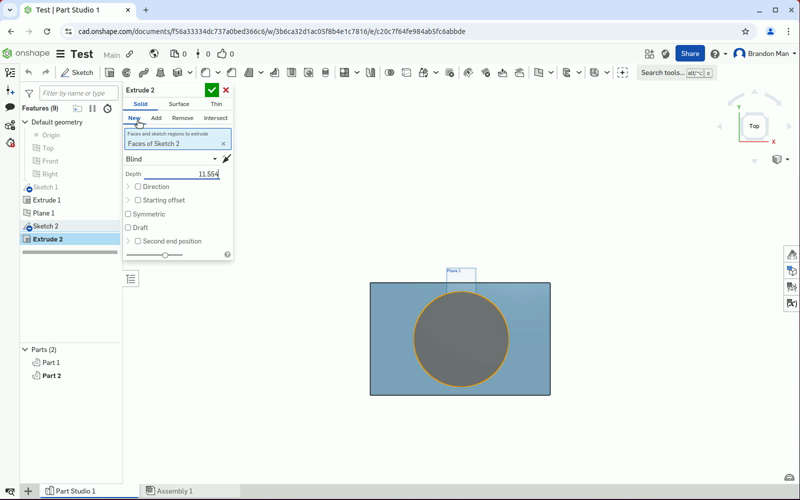
key(enter)
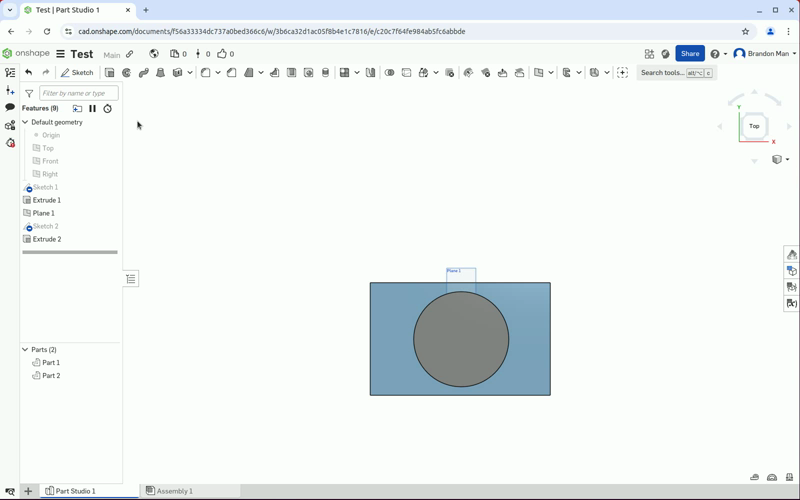
key(shift+h)
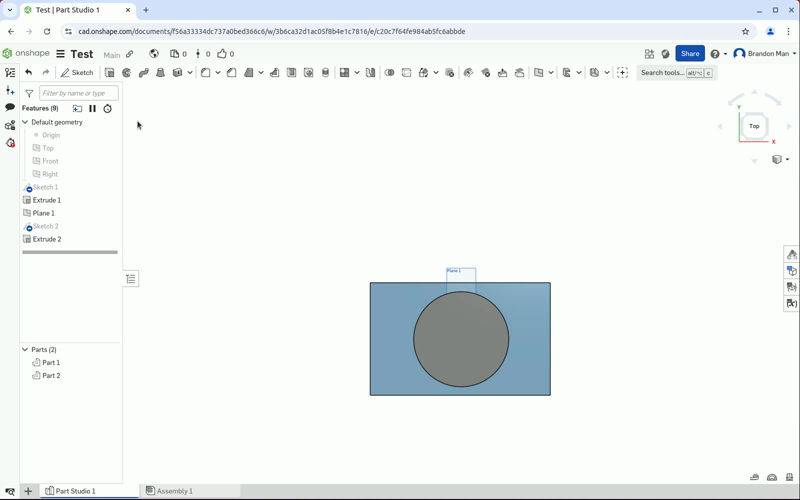
key(shift+h)
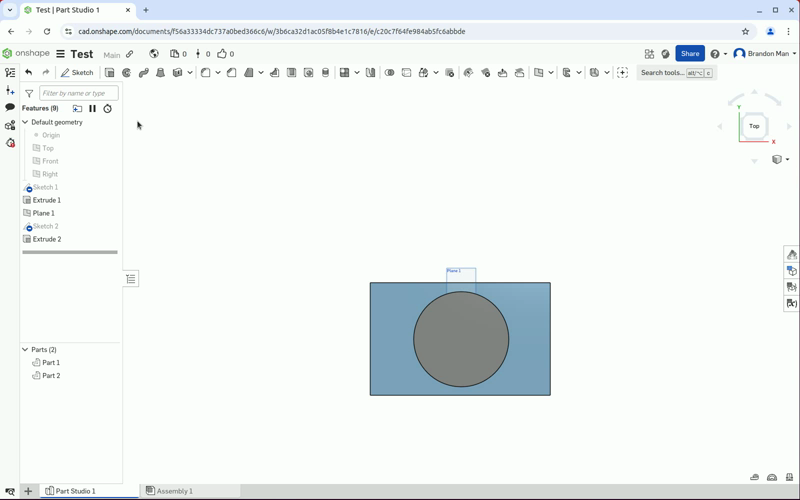
mouse_move(73, 189)
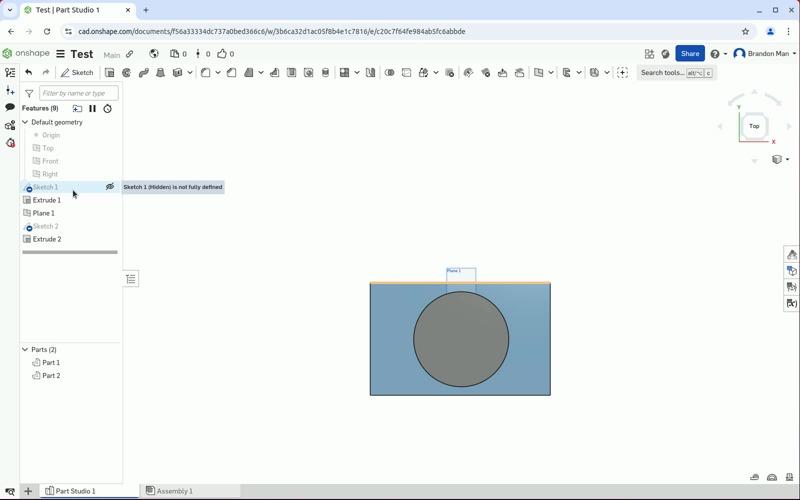
click(73, 189)
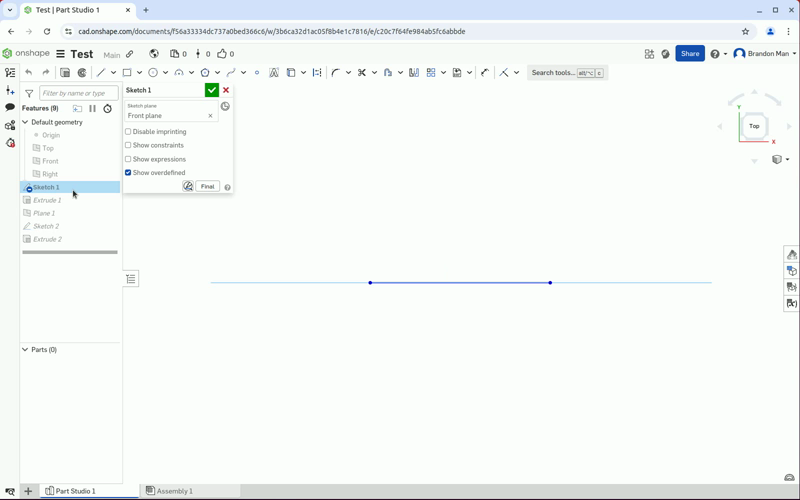
mouse_move(229, 92)
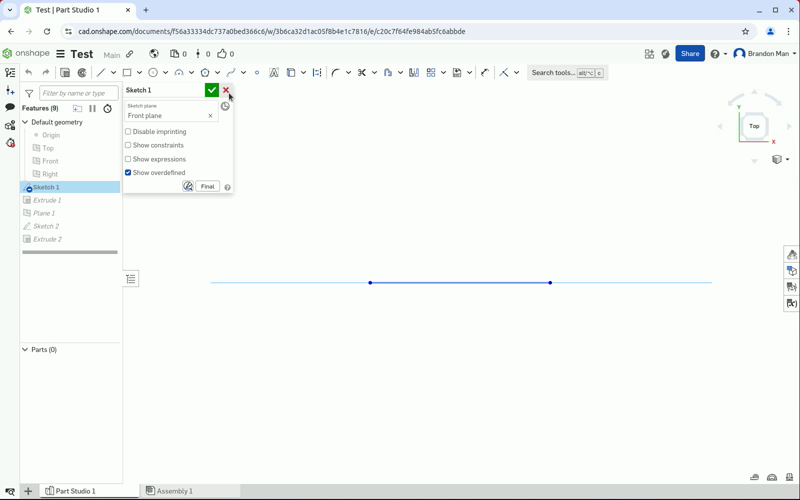
click(229, 92)
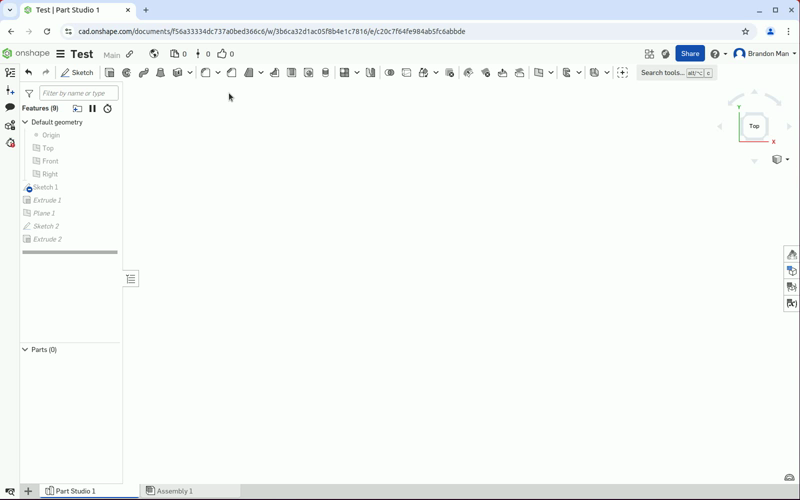
mouse_move(73, 352)
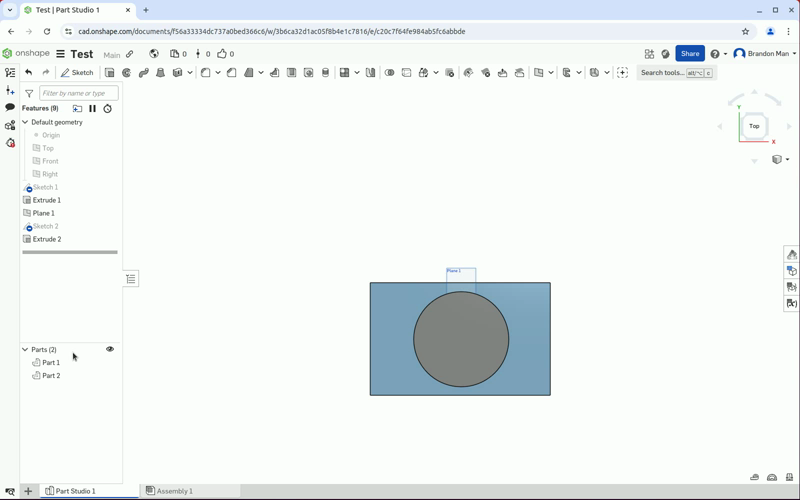
key(y)
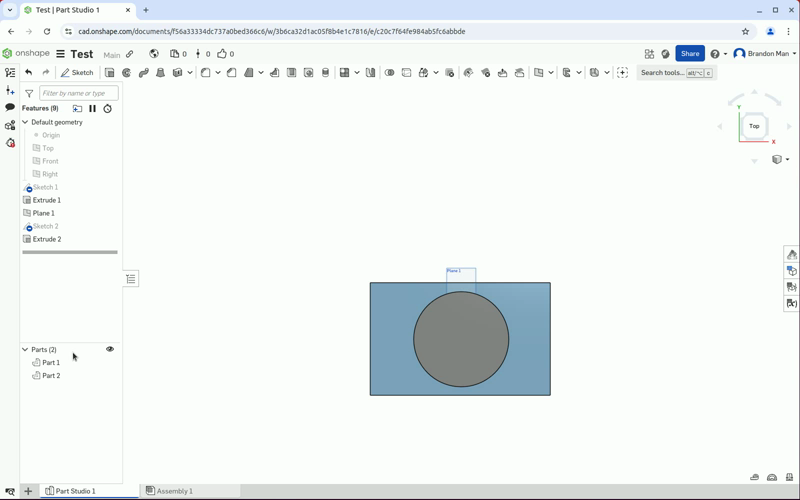
key(shift+p)
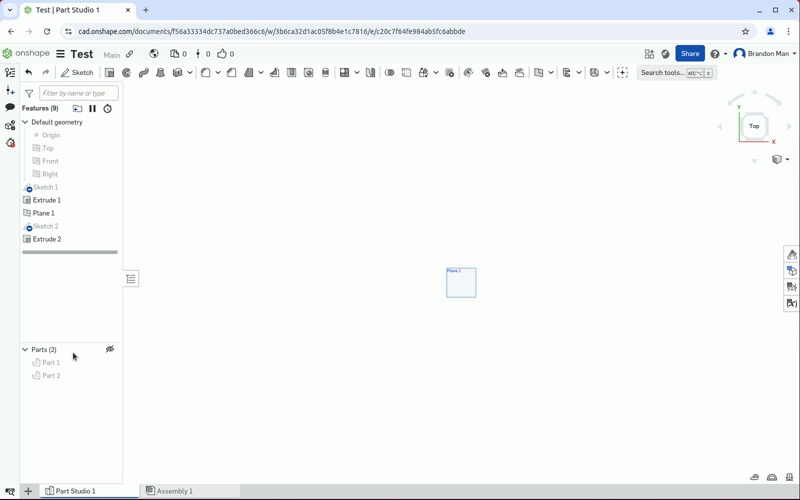
key(space)
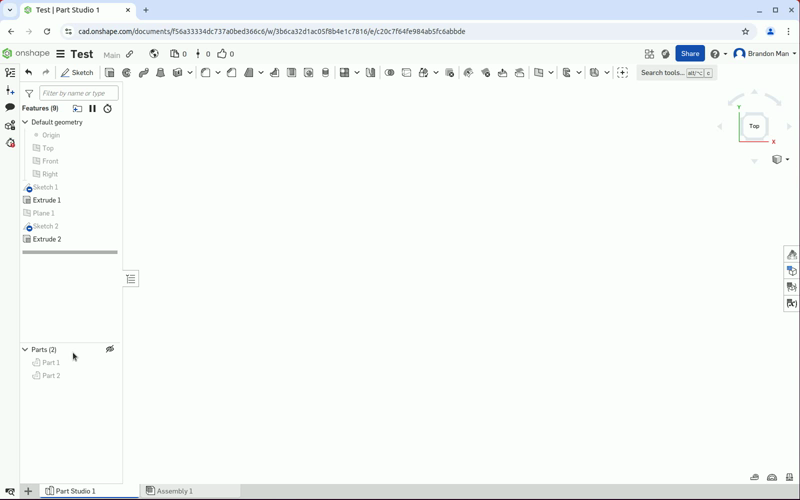
key_down(shift)
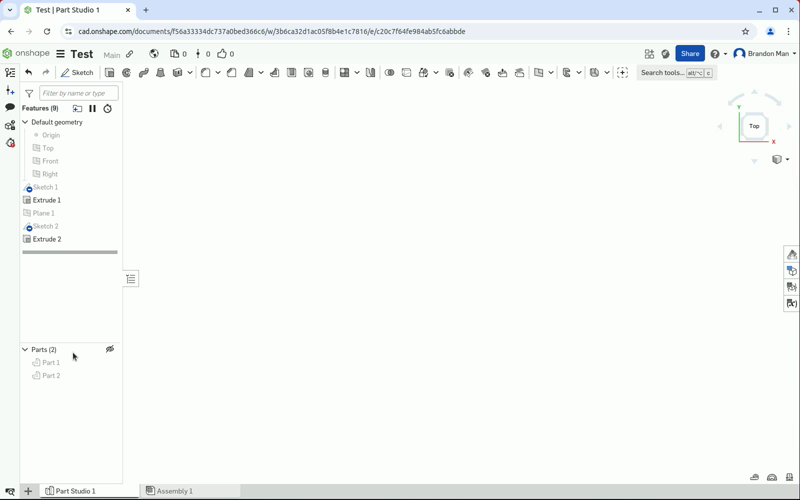
key(up)
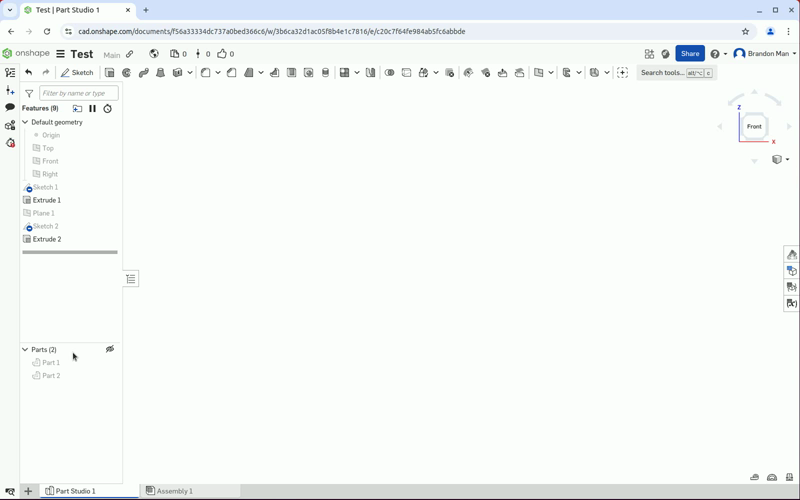
key_up(shift)
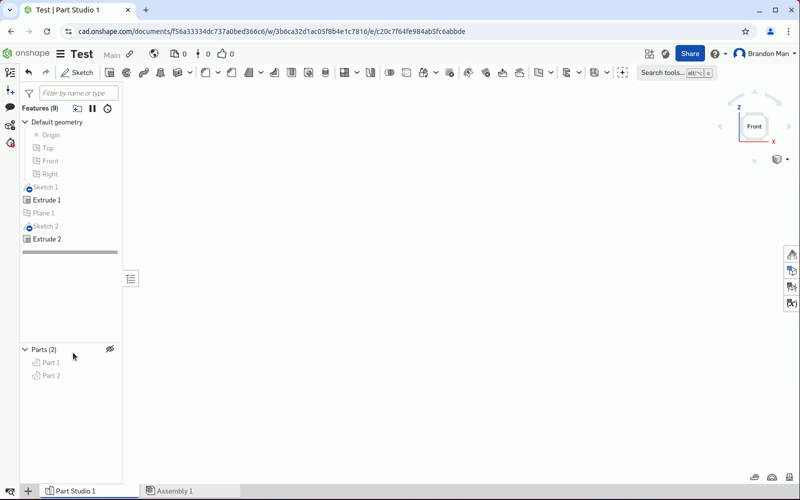
mouse_move(73, 352)
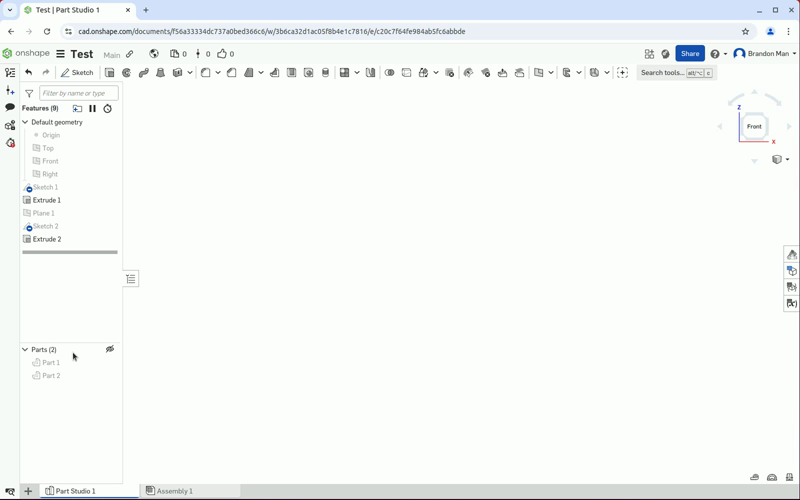
key(shift+y)
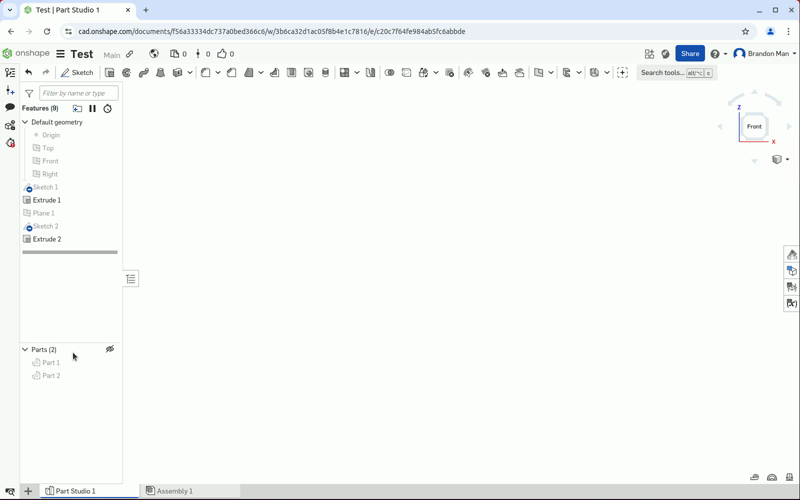
key(shift+s)
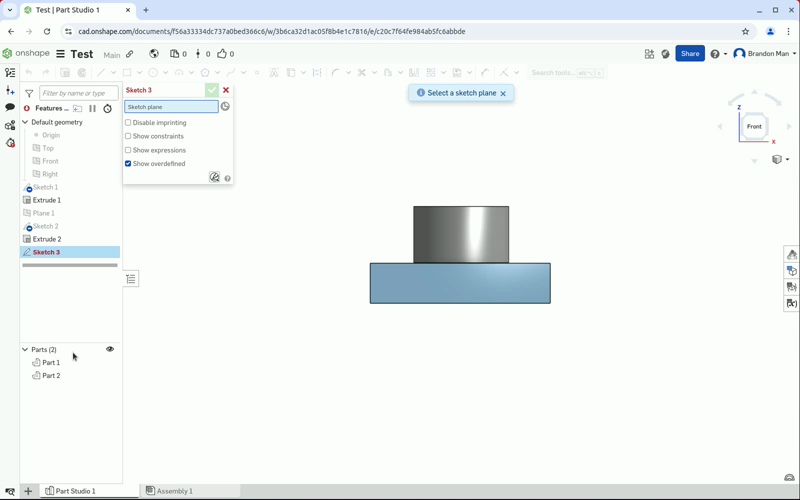
mouse_move(73, 163)
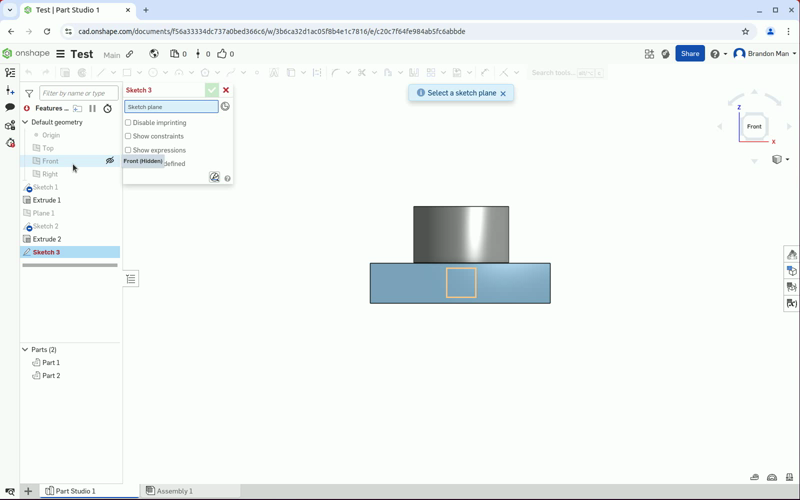
click(73, 163)
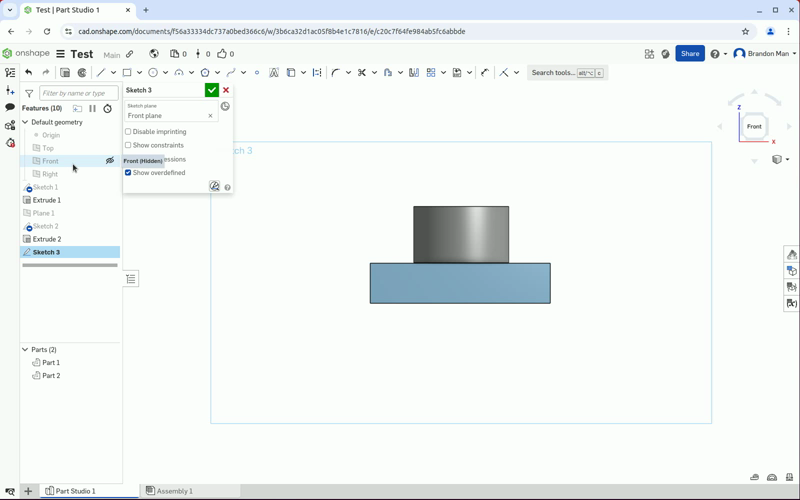
mouse_move(73, 352)
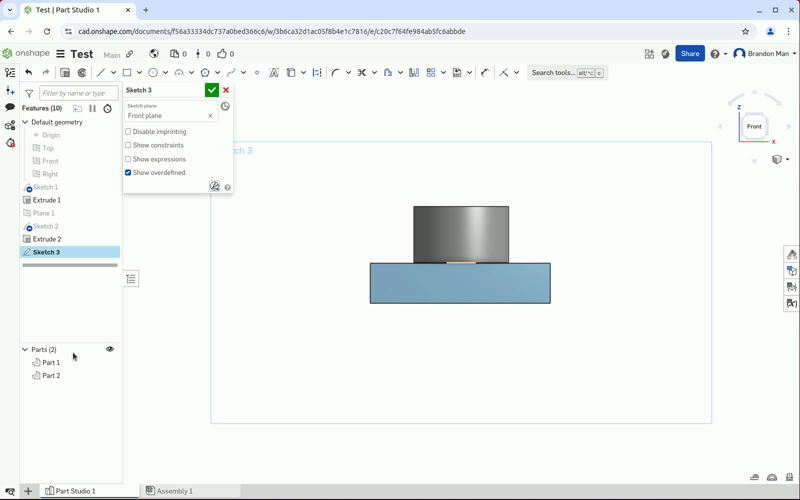
key(y)
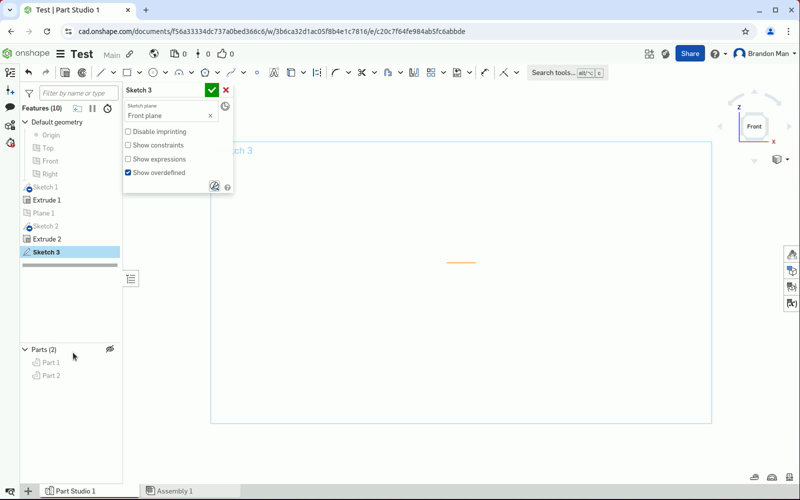
key(l)
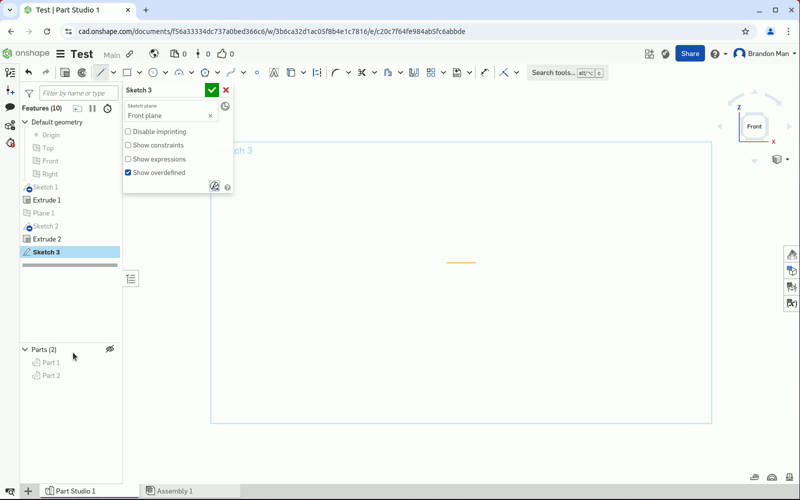
key_down(shift)
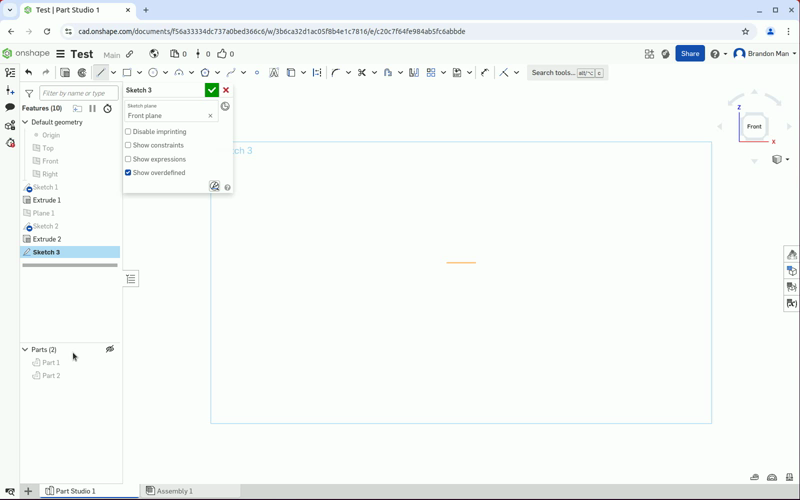
mouse_move(310, 171)
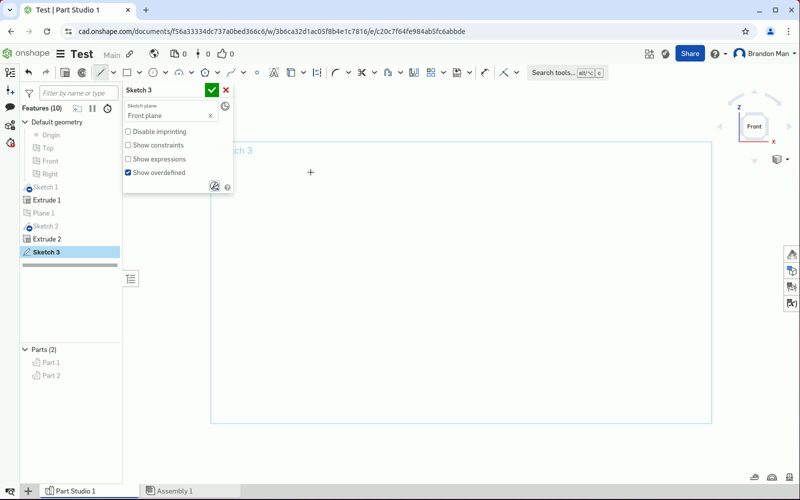
click(310, 171)
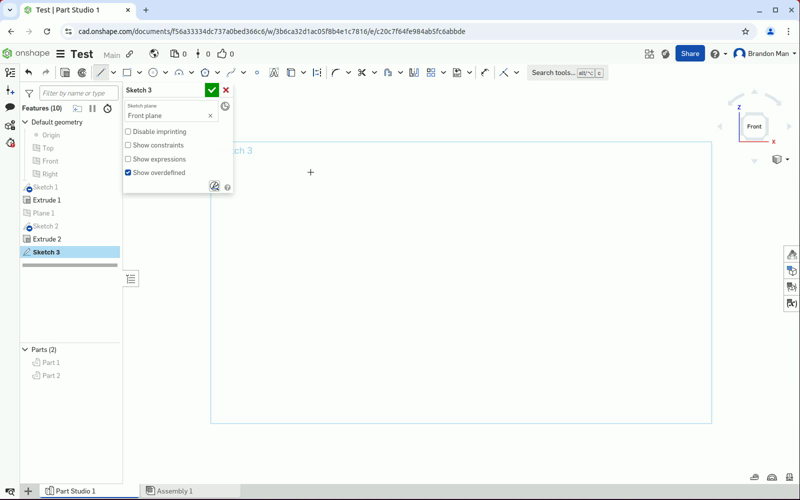
key_up(shift)
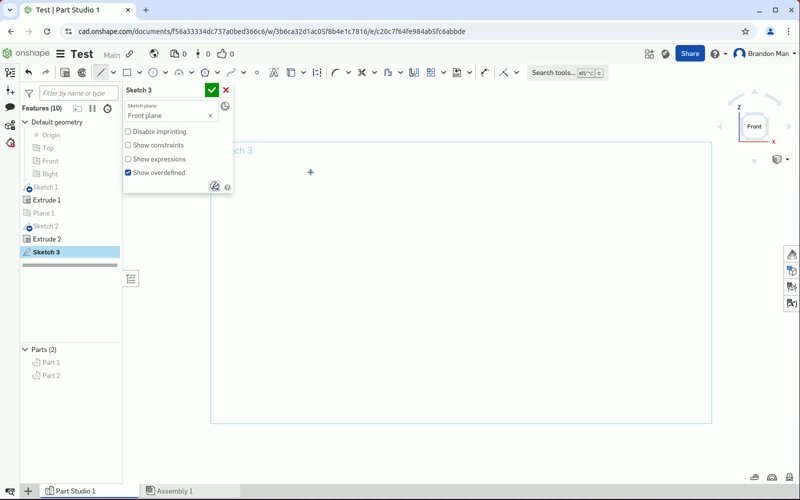
key_down(shift)
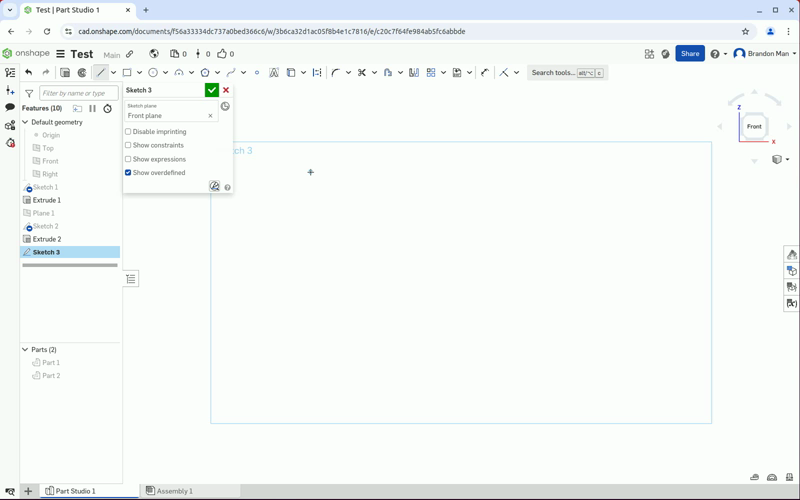
mouse_move(545, 252)
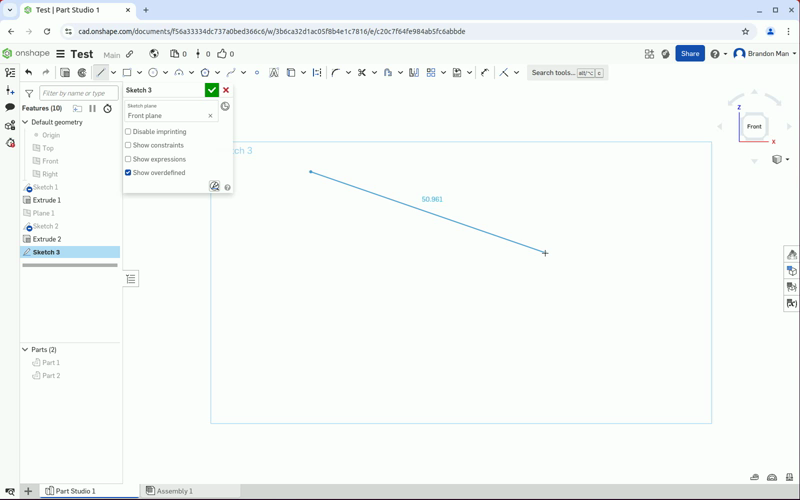
click(545, 252)
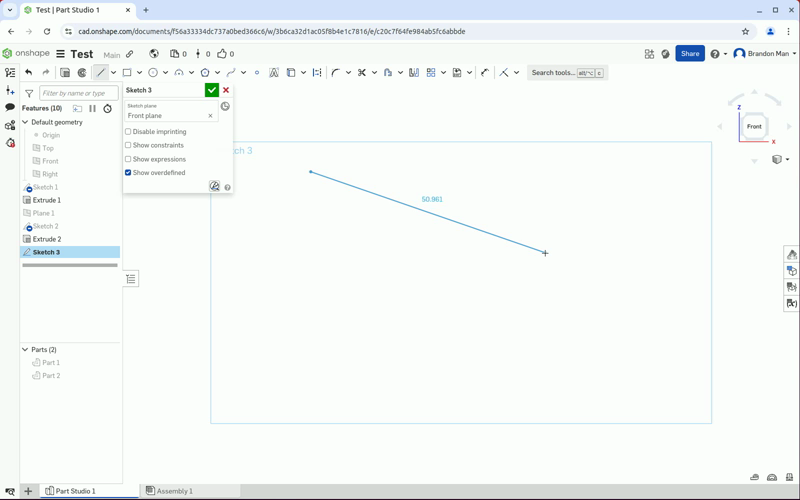
key_up(shift)
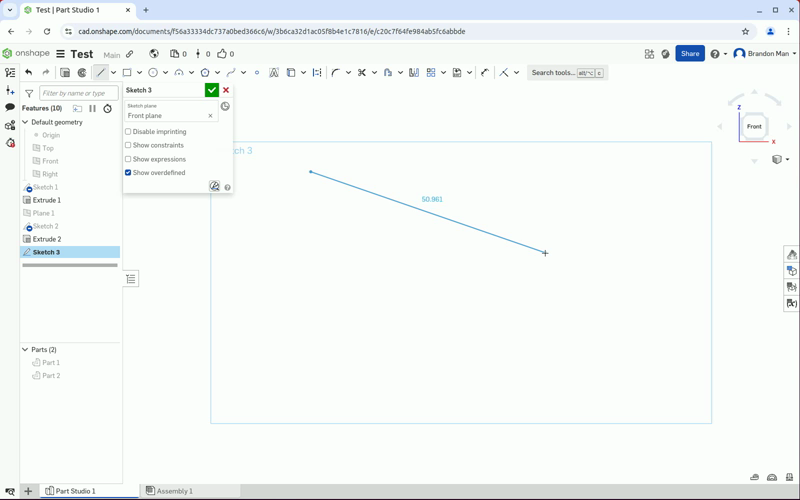
key_down(shift)
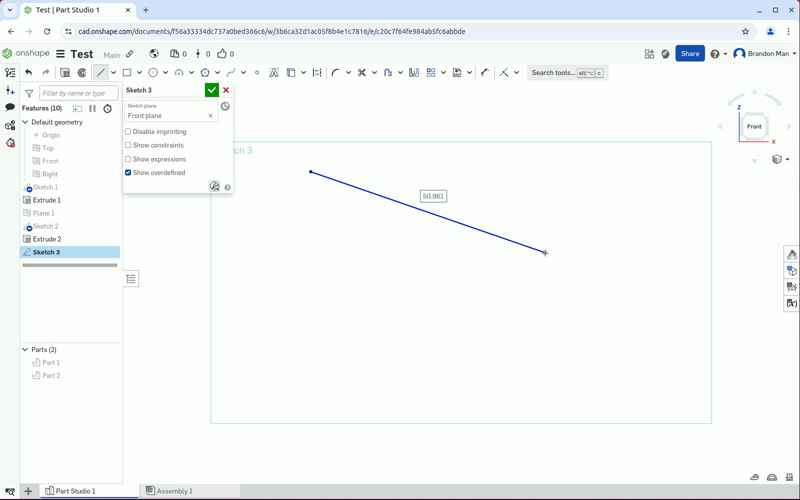
mouse_move(545, 181)
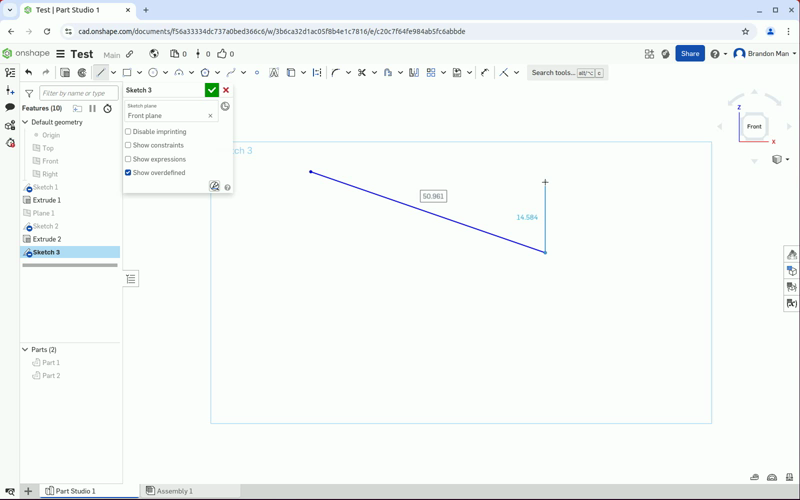
click(545, 181)
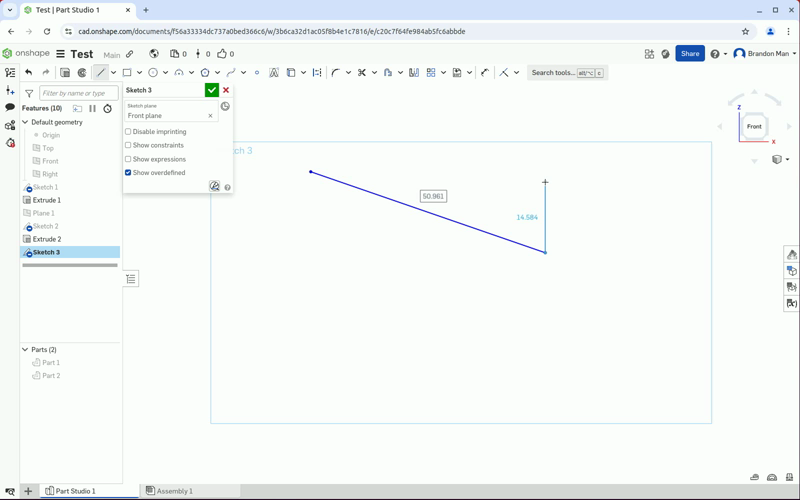
key_up(shift)
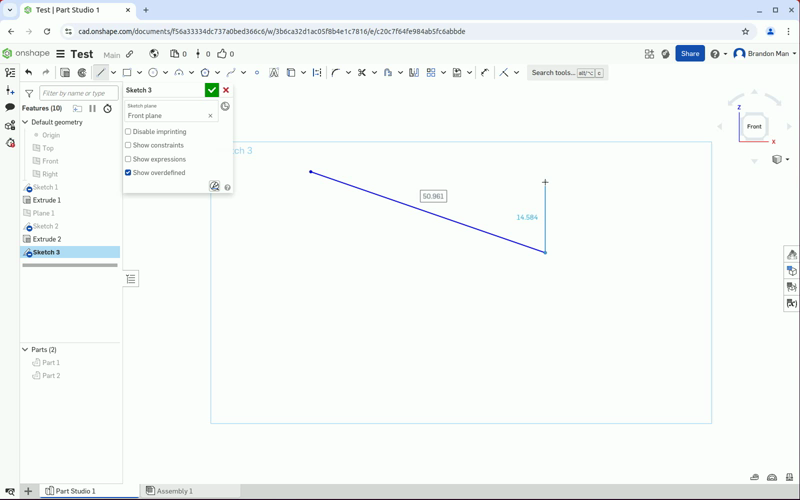
key_down(shift)
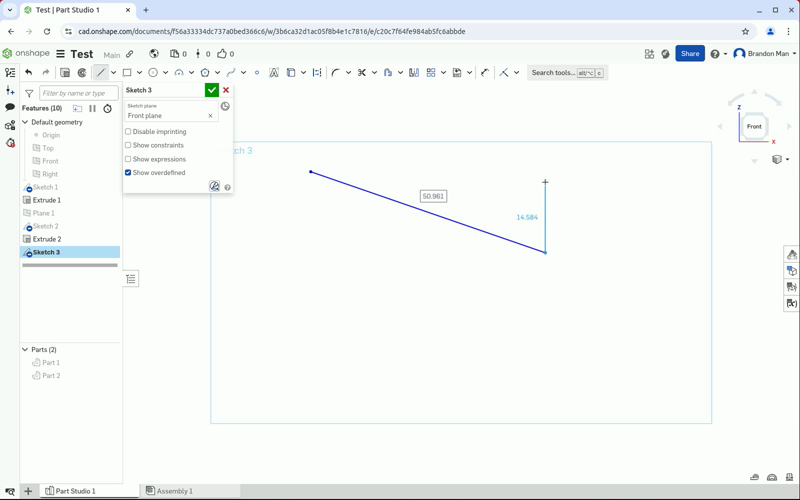
mouse_move(310, 171)
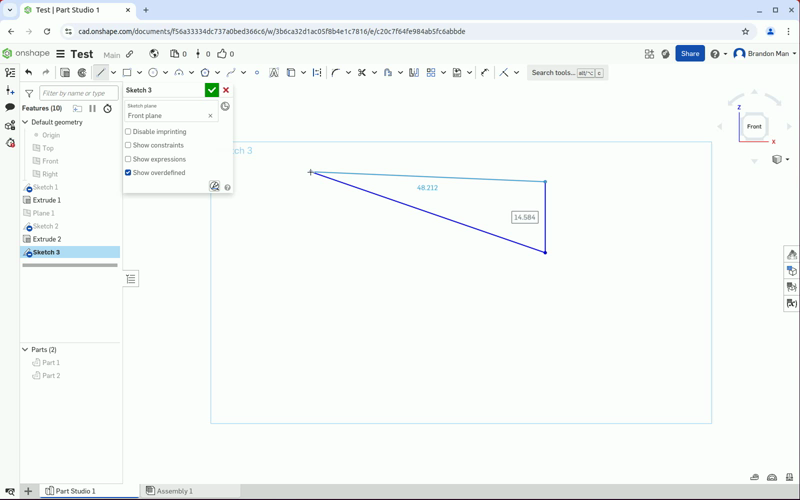
key_up(shift)
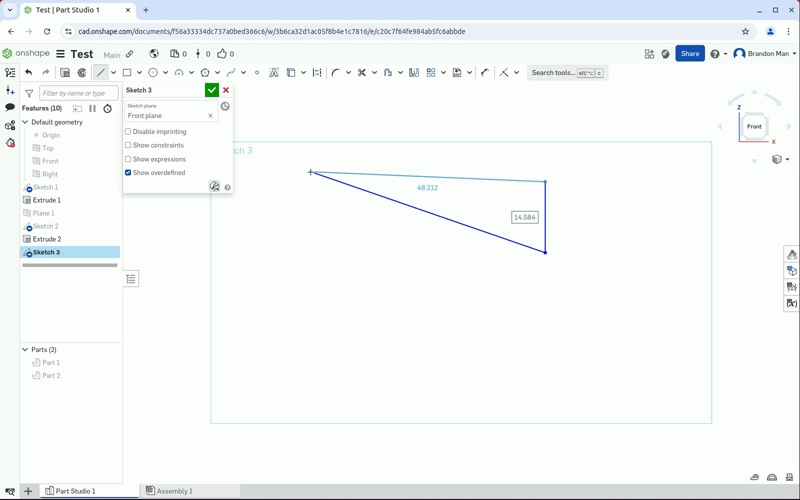
click(310, 171)
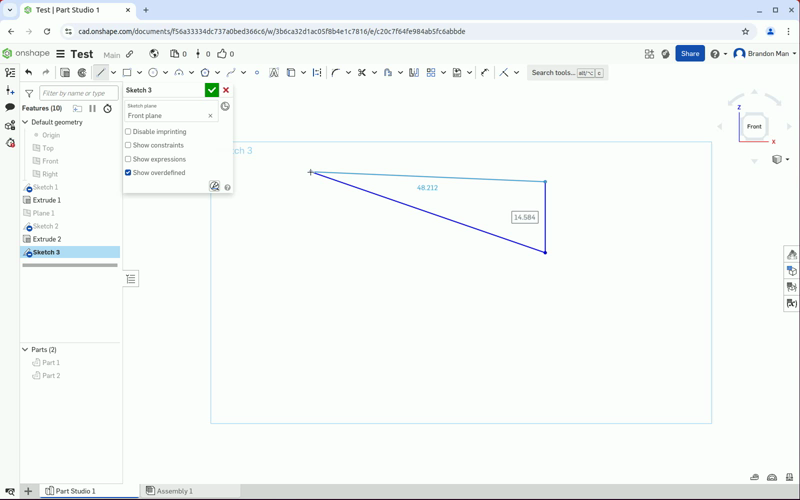
key(esc)
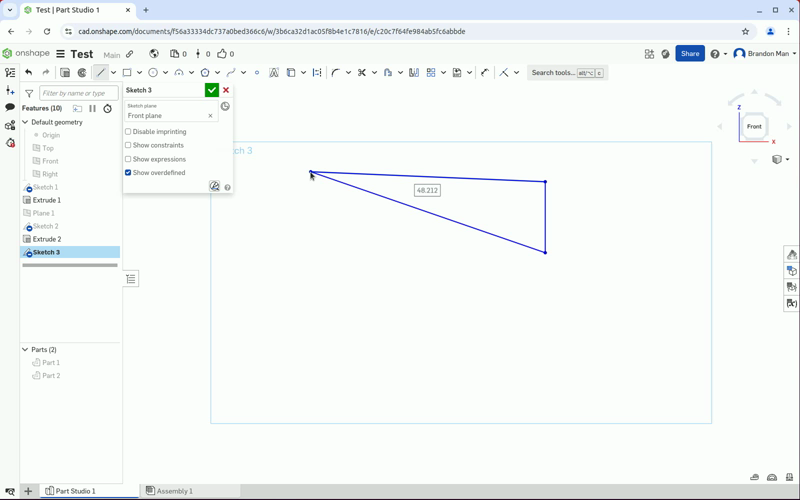
mouse_move(513, 195)
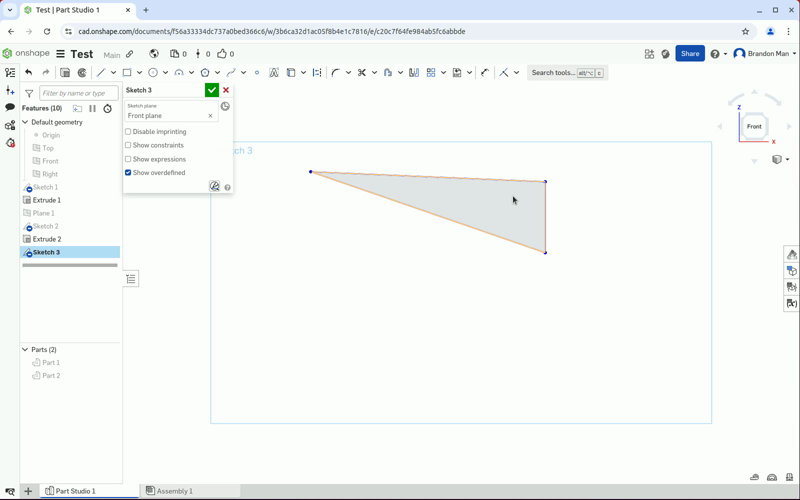
click(513, 195)
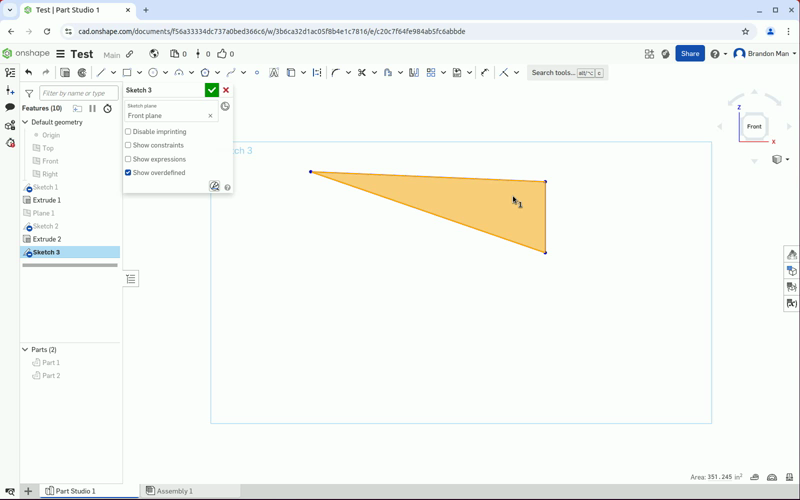
mouse_move(73, 352)
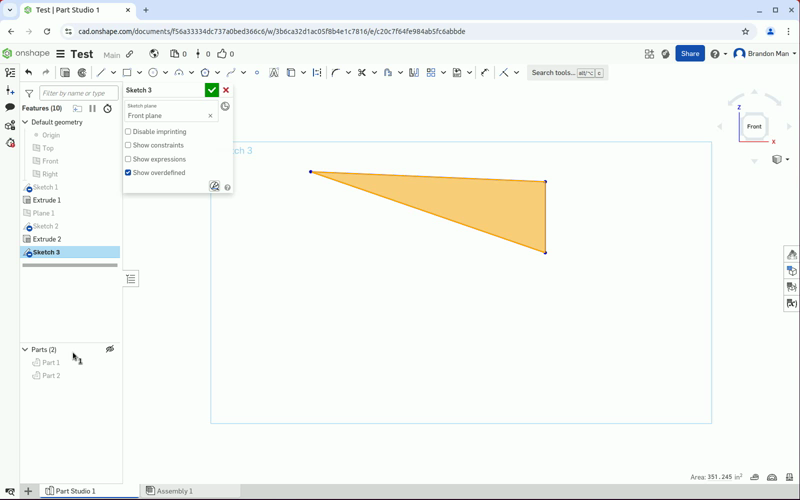
key(shift+y)
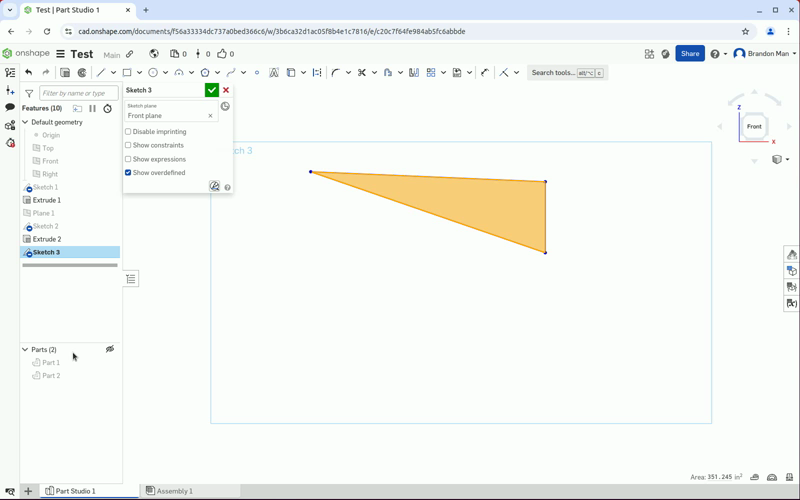
key(shift+e)
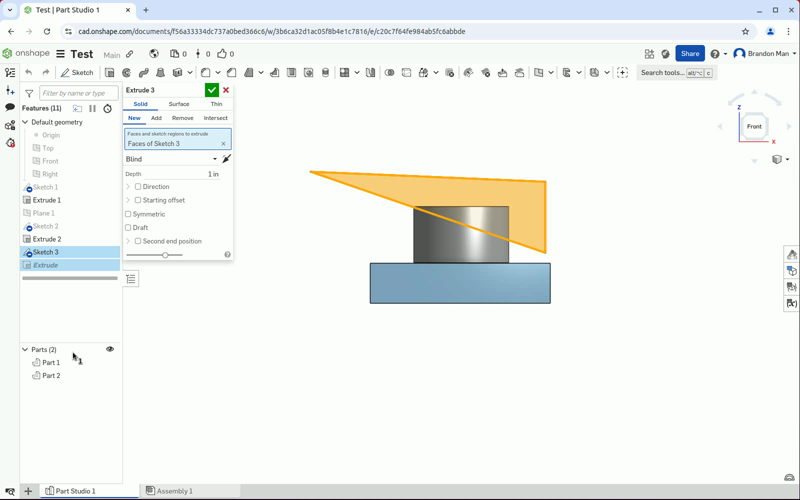
mouse_move(143, 106)
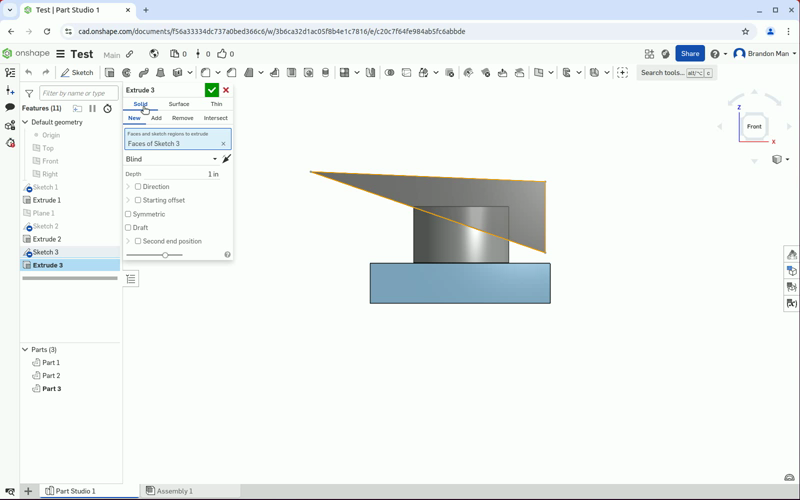
click(143, 106)
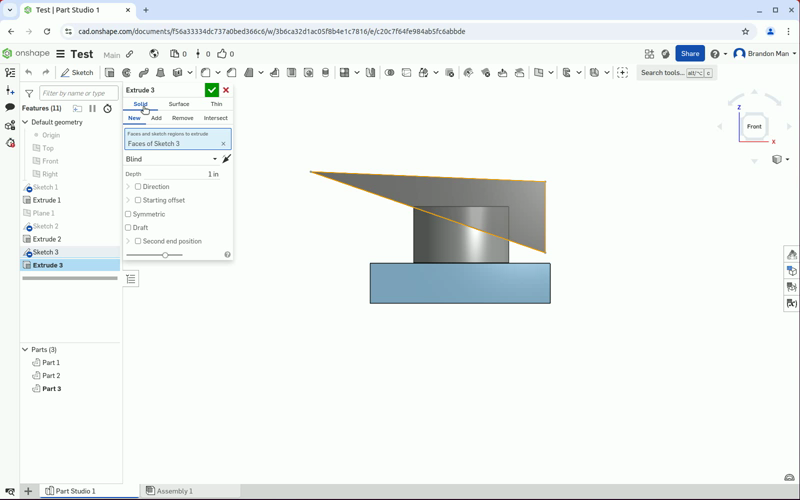
mouse_move(186, 120)
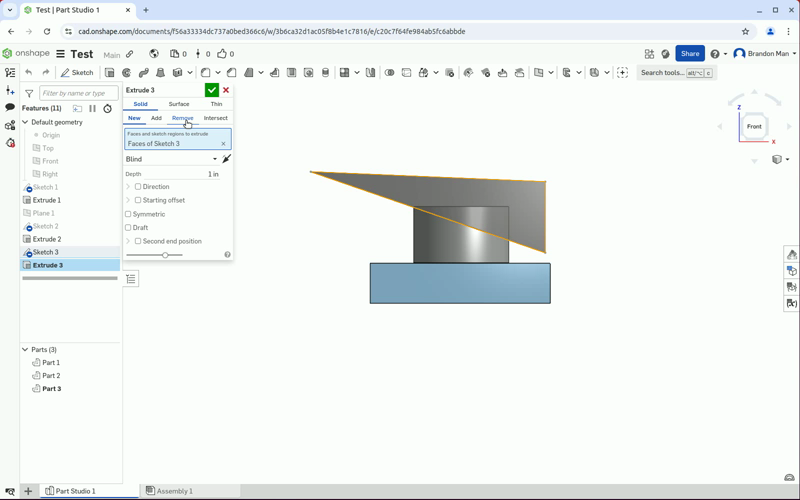
click(186, 120)
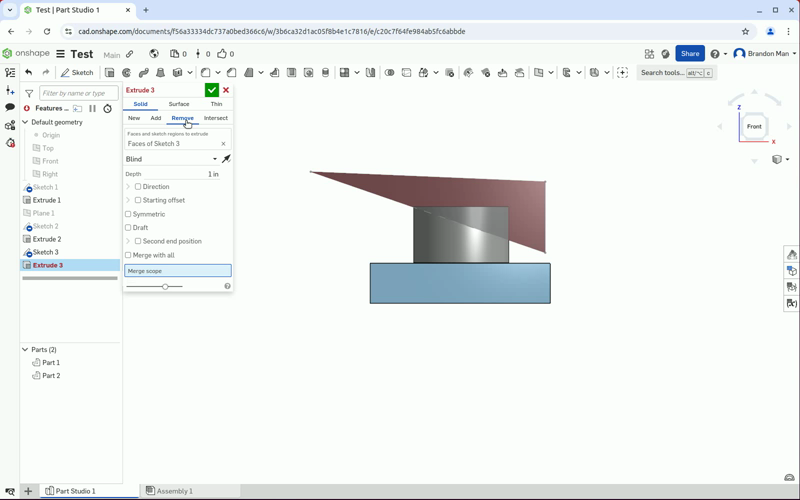
key(tab, 4)
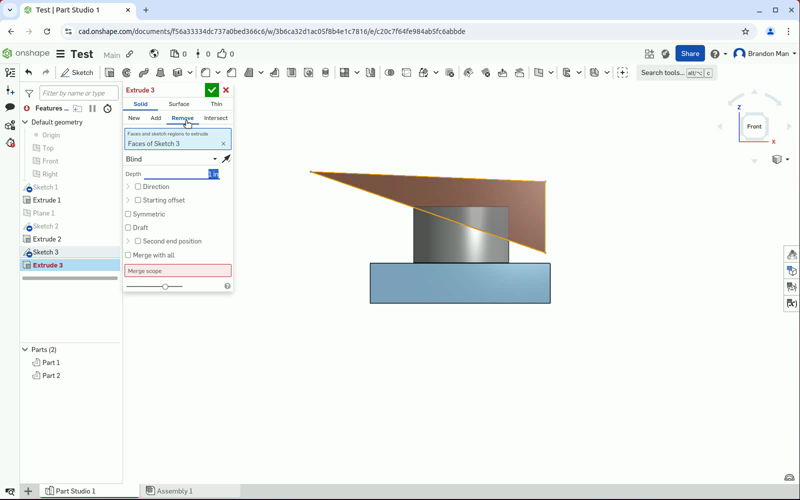
text(-28.163)
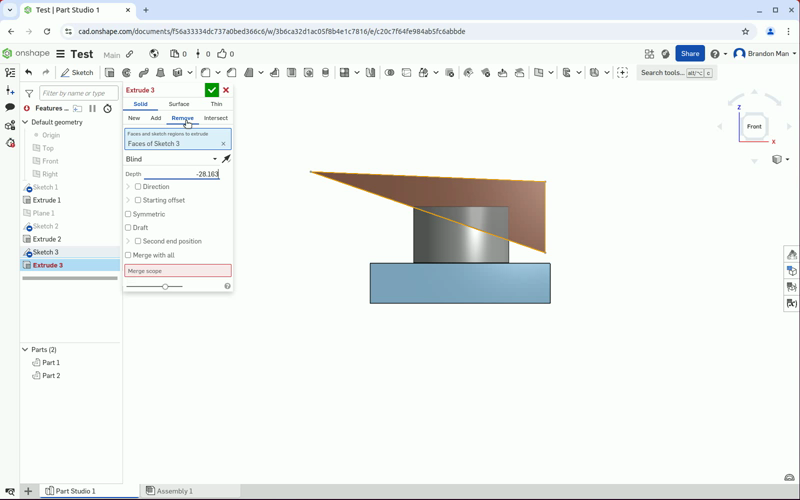
key(tab, 6)
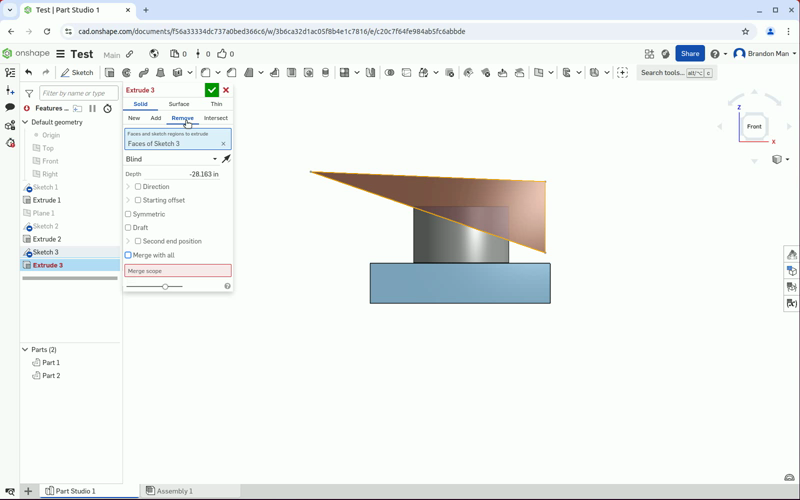
key(space)
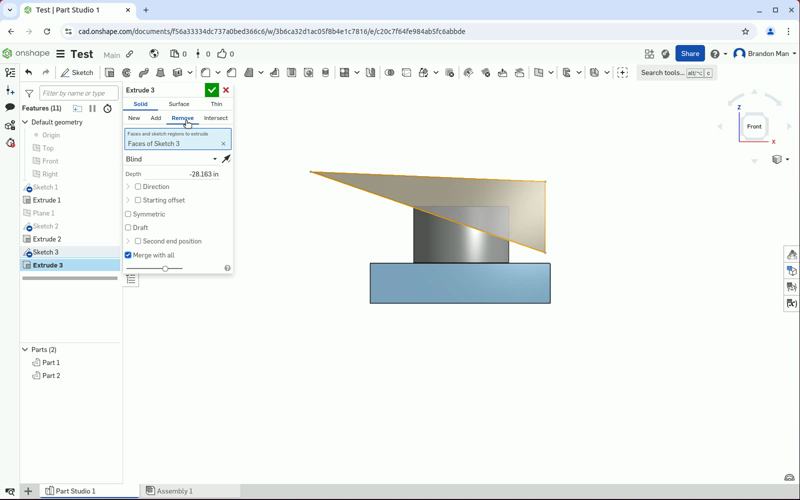
key(enter)
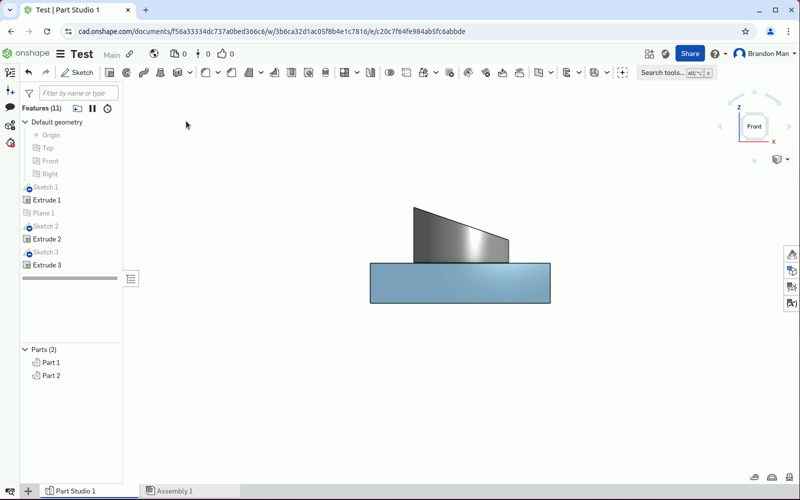
key(shift+h)
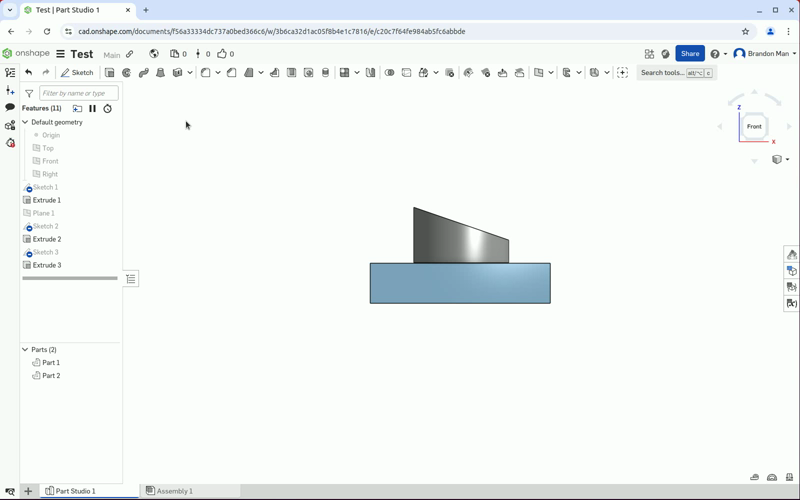
key(shift+h)
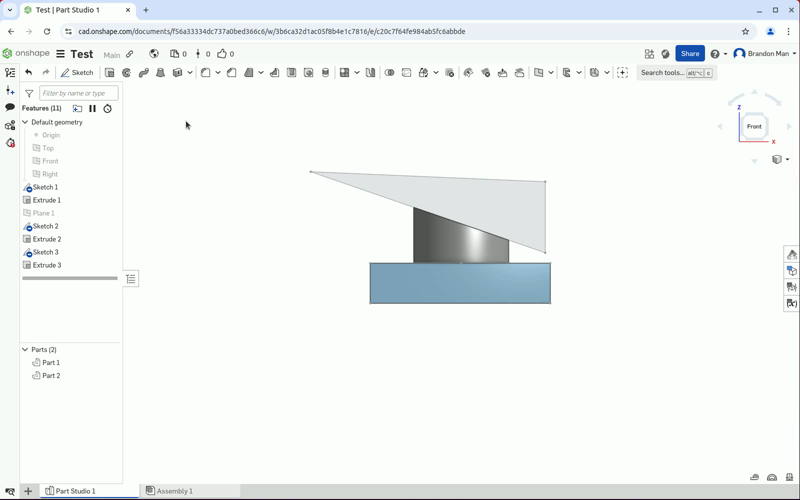
key(shift+7)
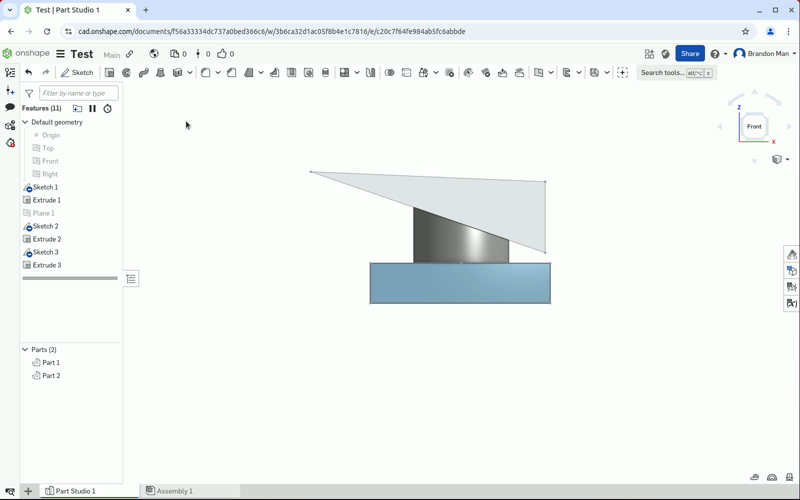
key(left, 2)
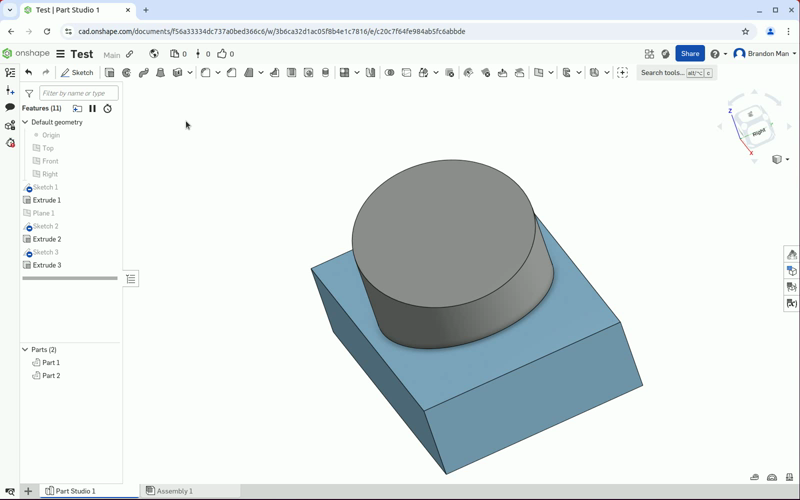
key(down, 2)
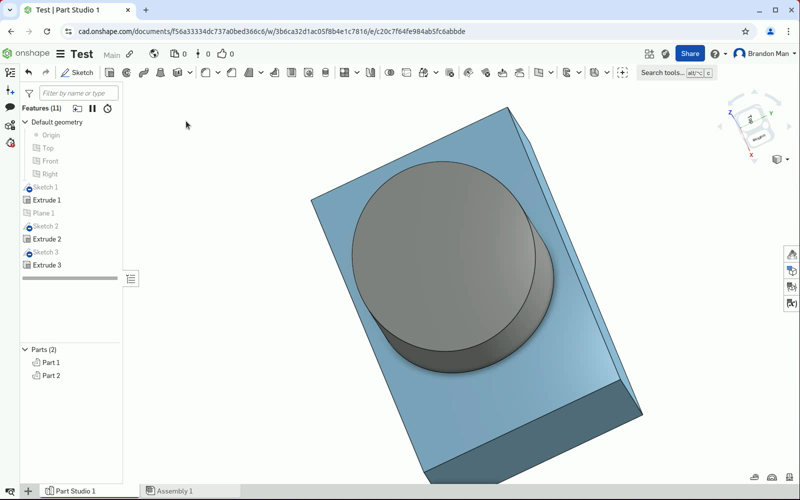
key(up, 2)
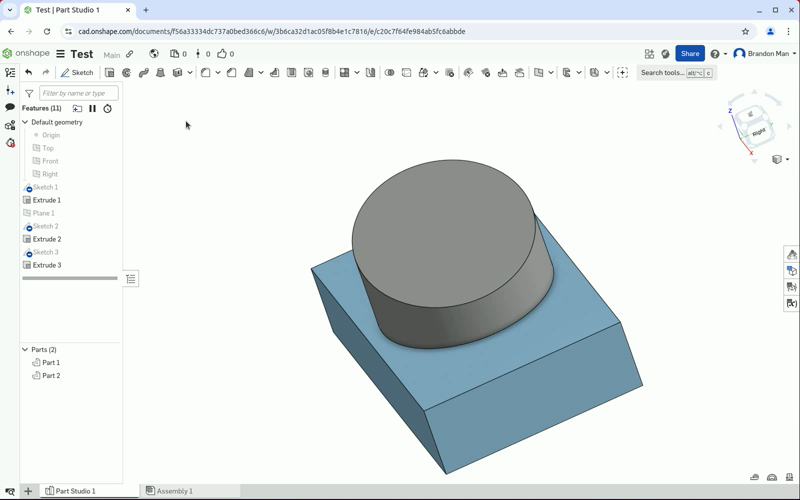
key(right, 2)
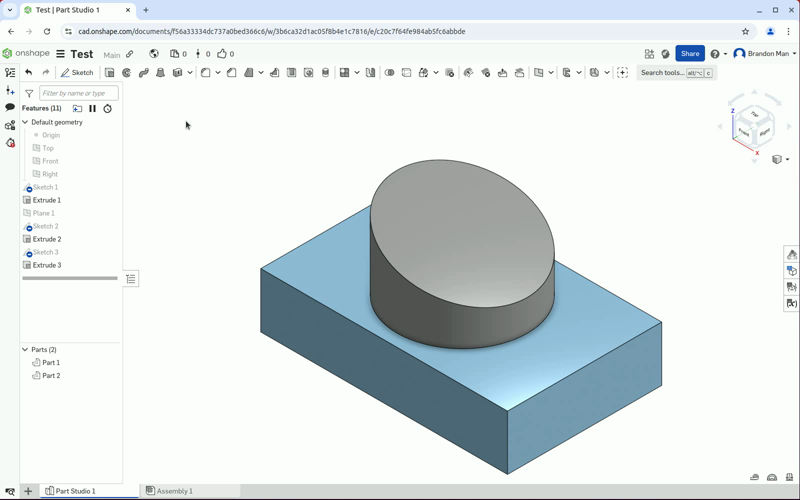
mouse_move(73, 189)
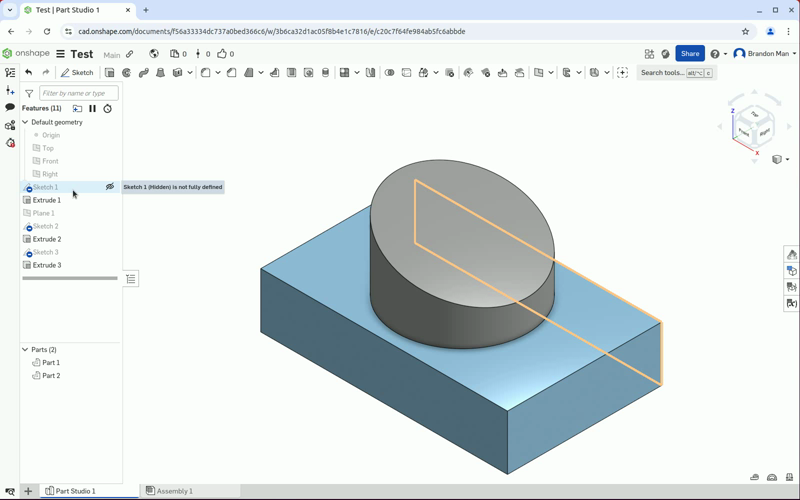
click(73, 189)